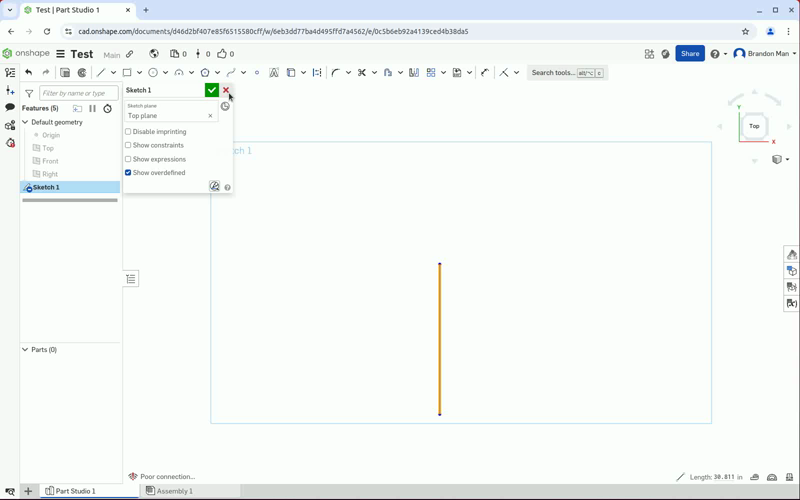
key(shift+h)
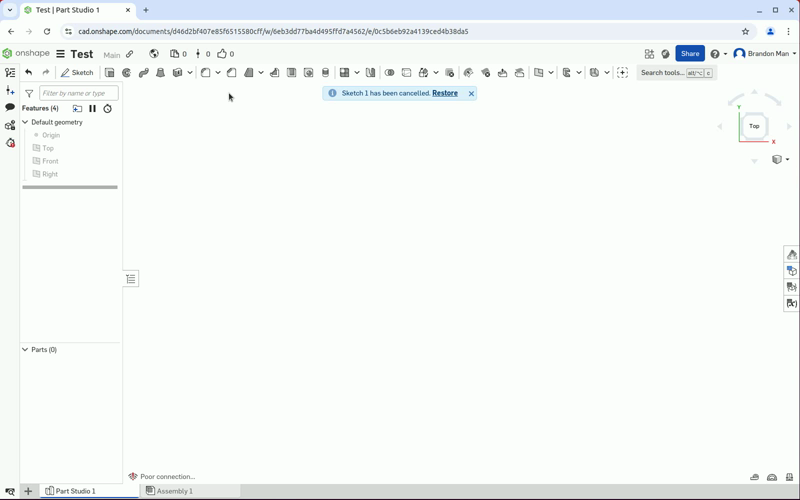
mouse_move(73, 352)
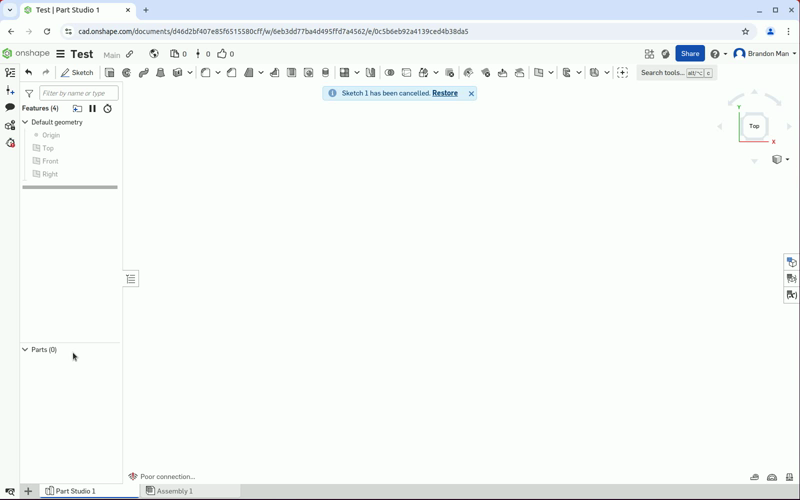
key(y)
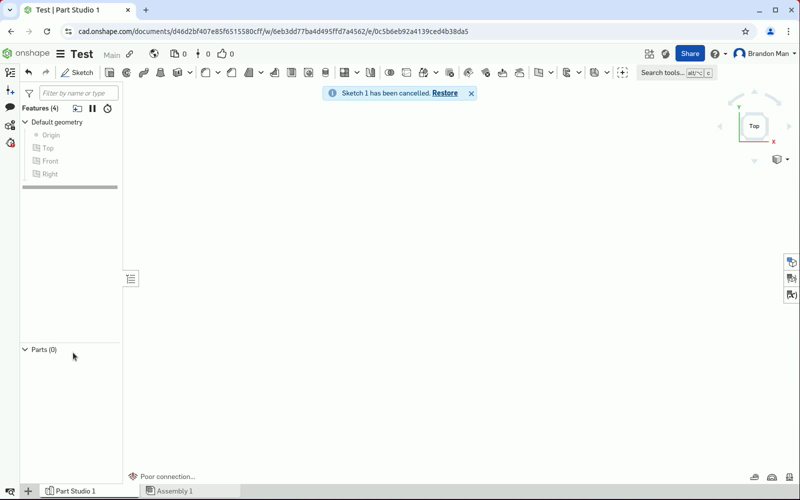
key(shift+p)
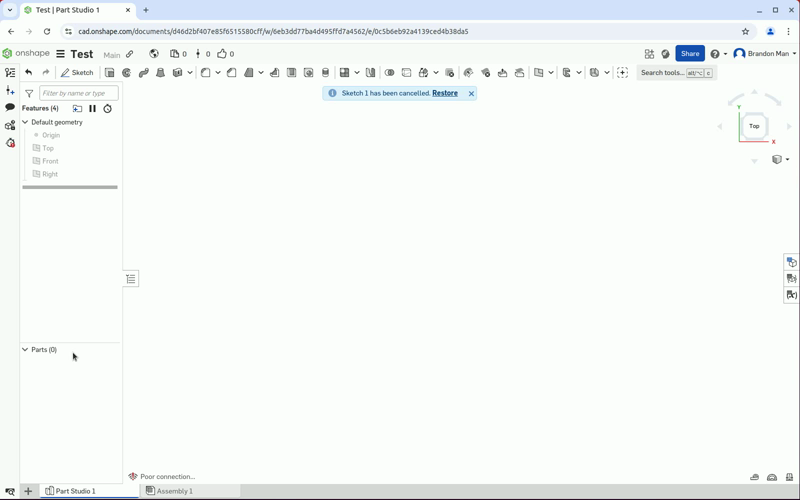
key(space)
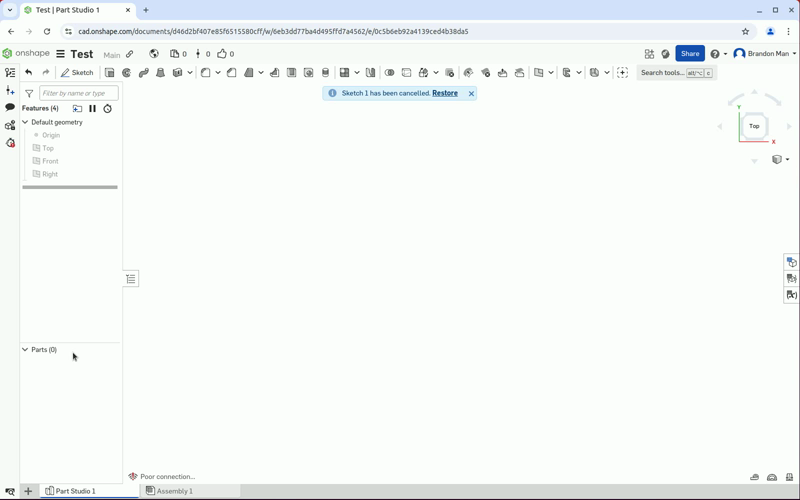
key_down(shift)
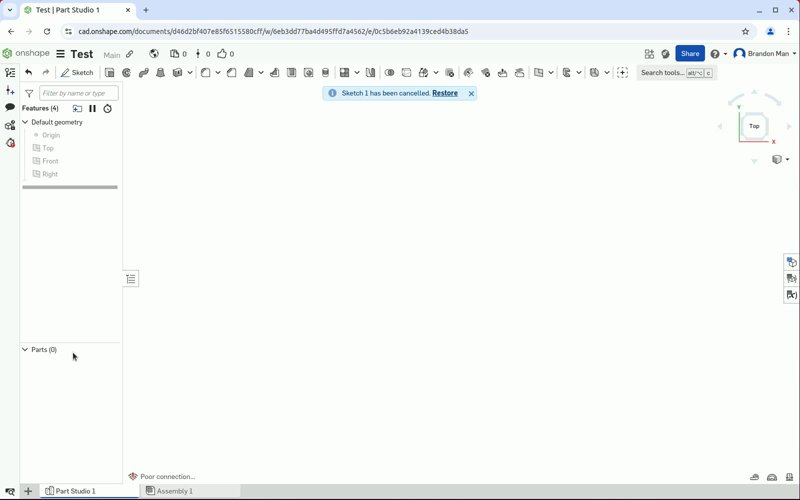
key(up)
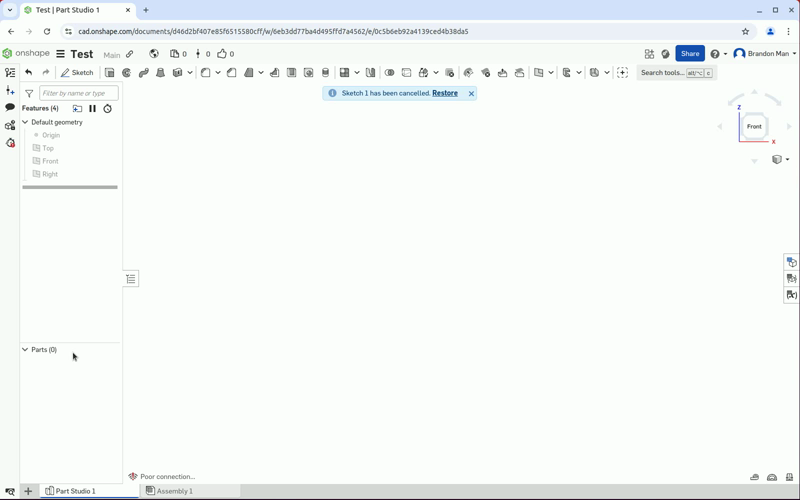
key_up(shift)
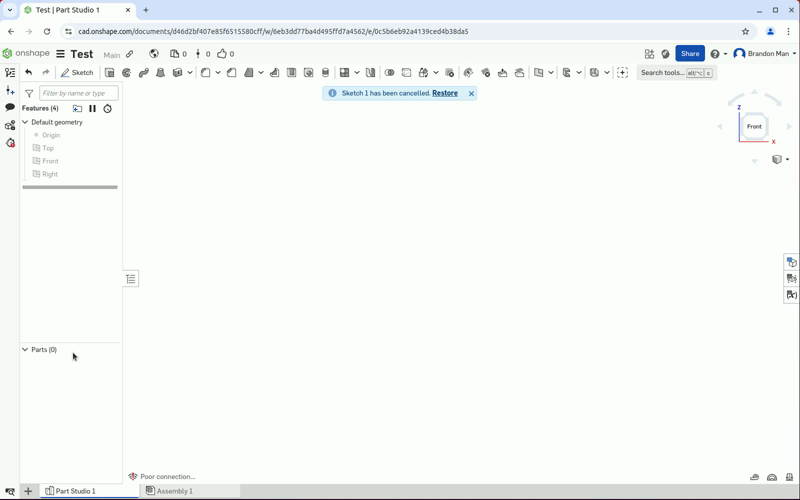
mouse_move(73, 352)
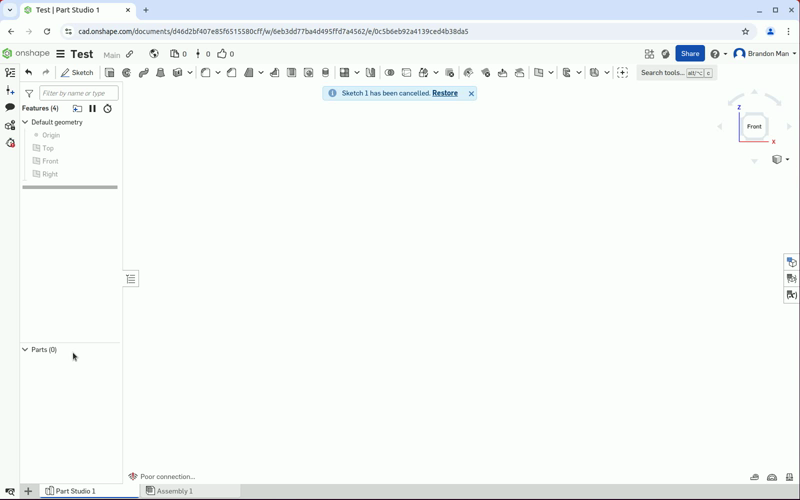
key(shift+y)
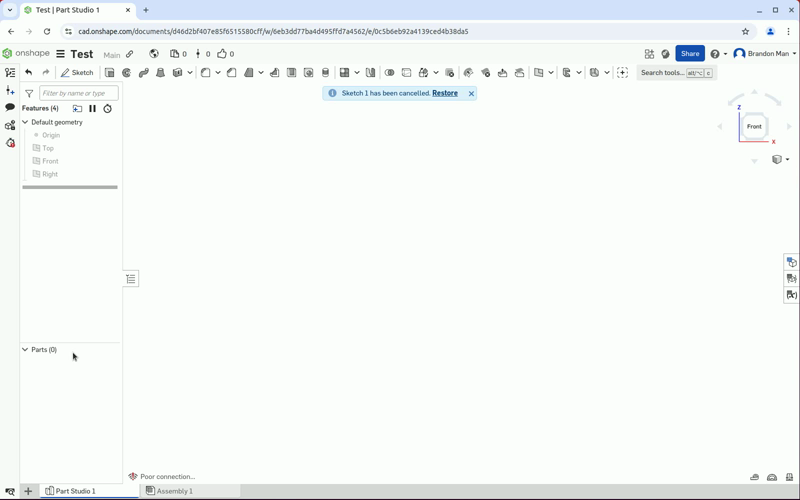
key(shift+s)
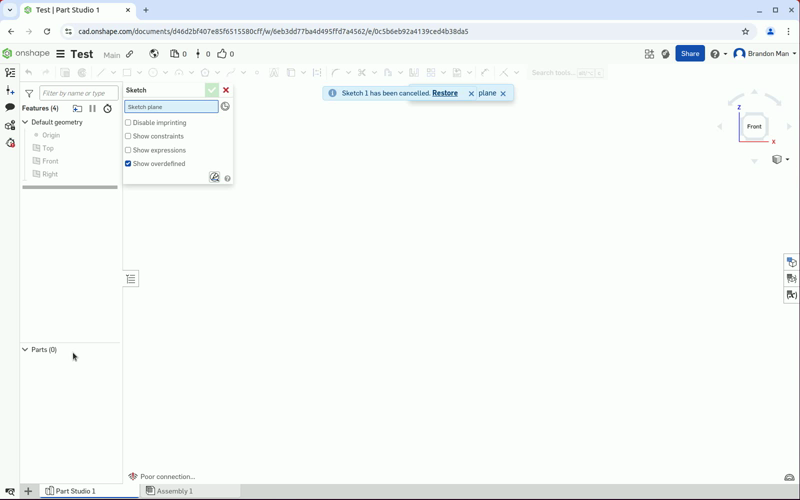
mouse_move(73, 163)
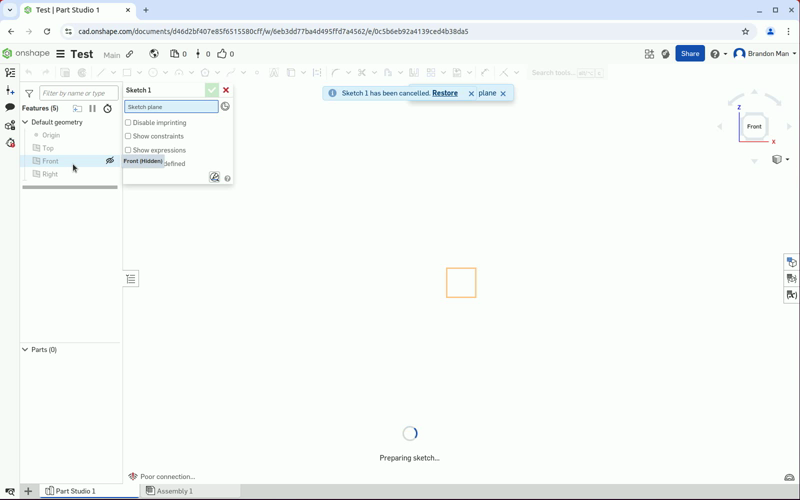
click(73, 163)
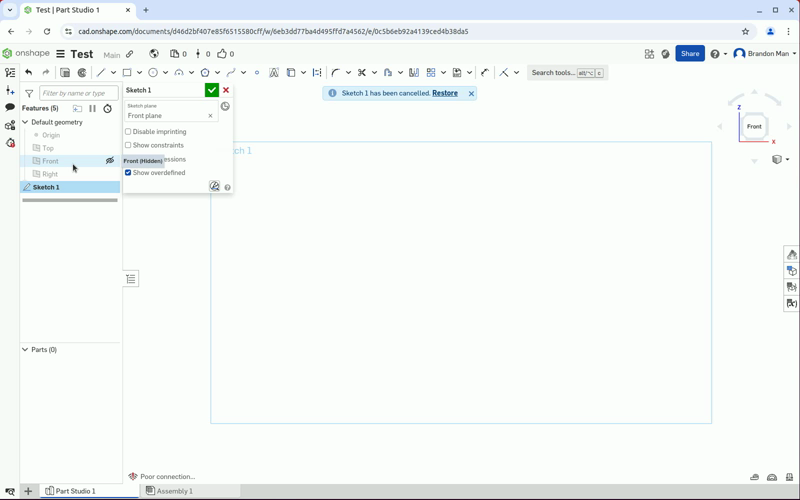
mouse_move(73, 352)
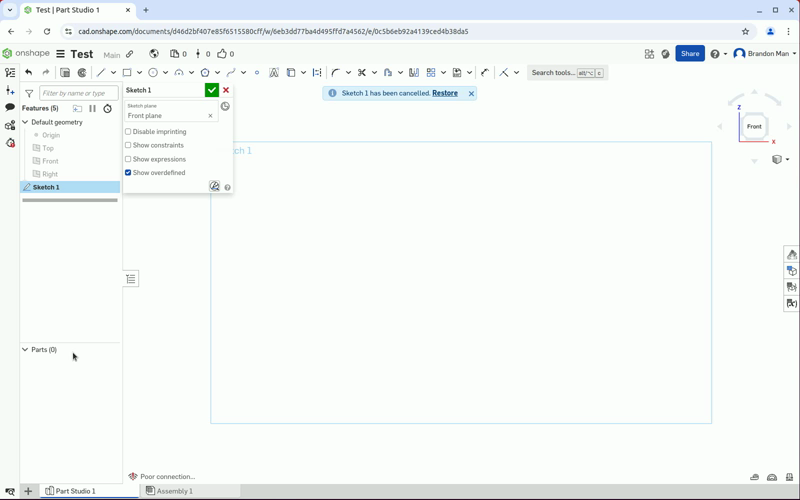
key(y)
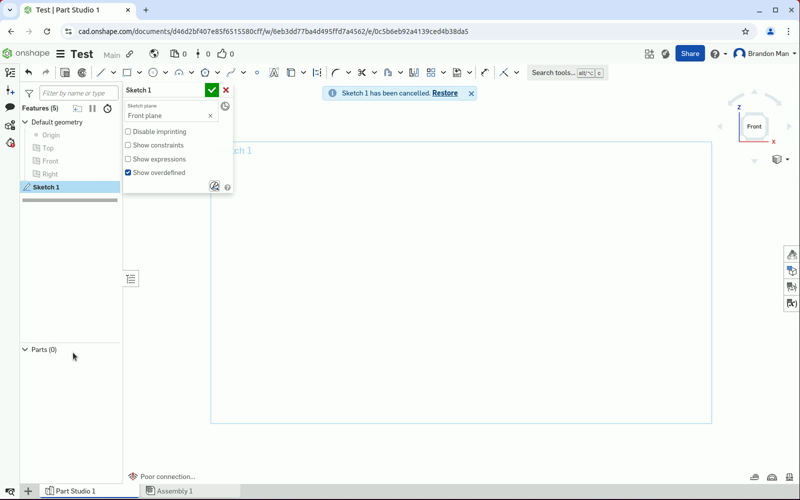
key(a)
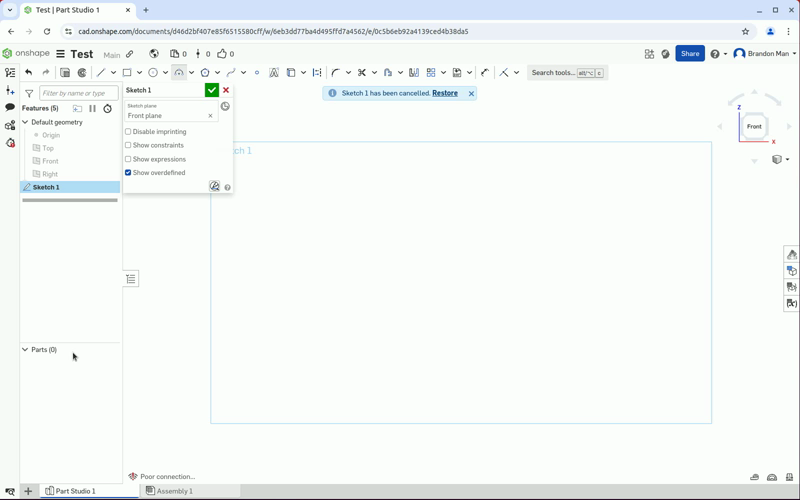
key_down(shift)
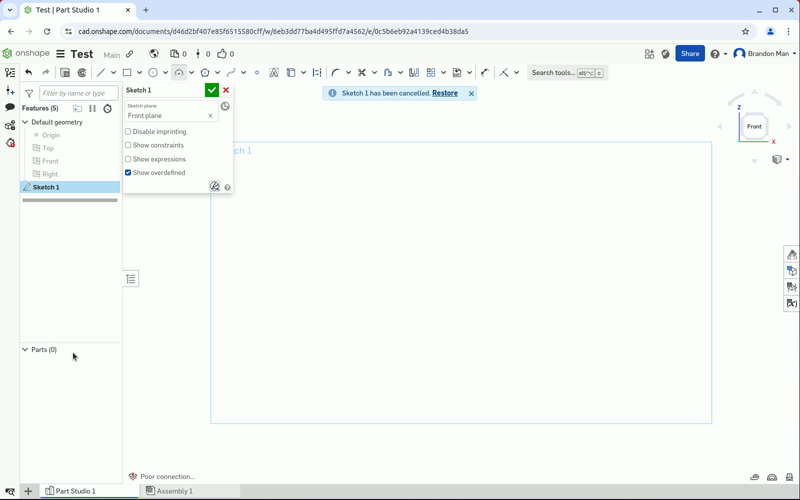
mouse_move(460, 395)
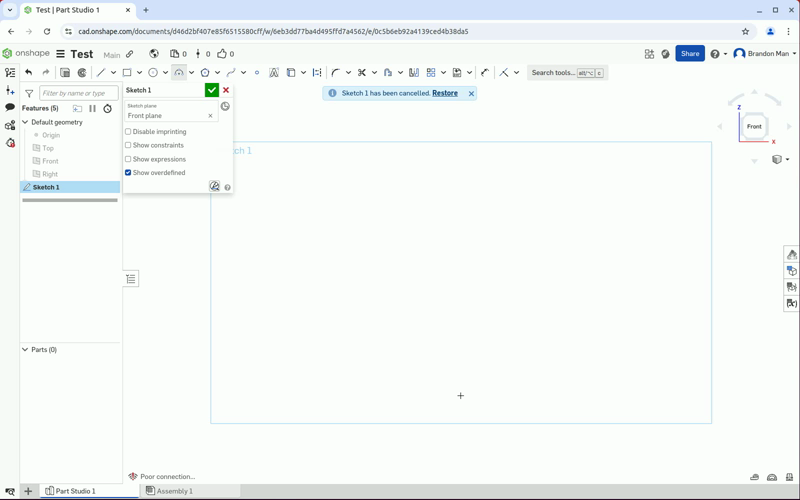
click(460, 395)
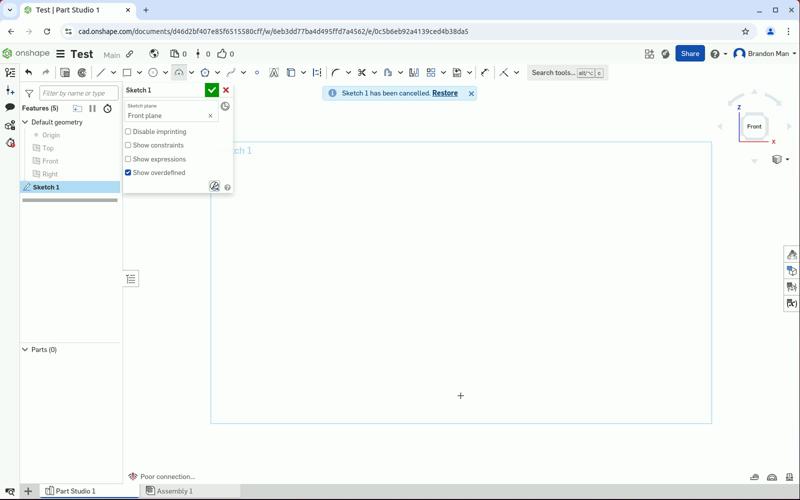
key_up(shift)
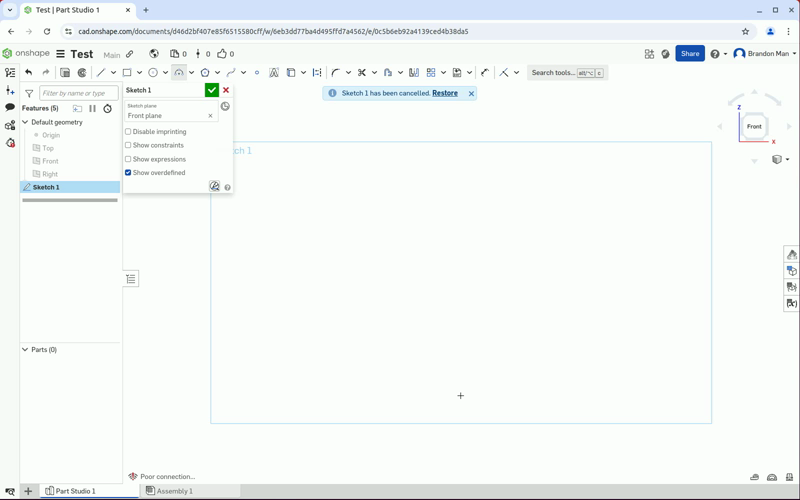
key_down(shift)
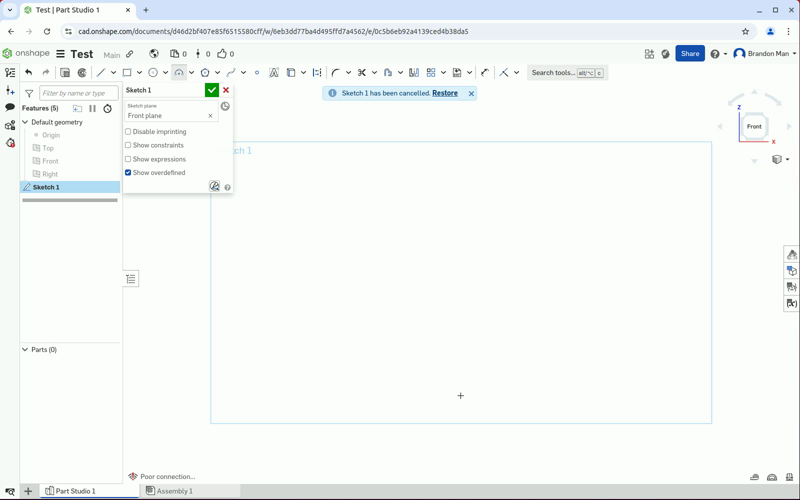
mouse_move(460, 282)
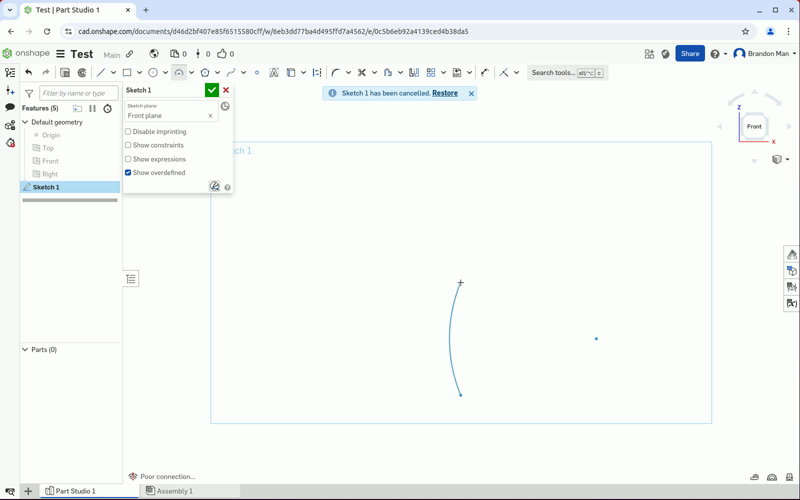
click(460, 282)
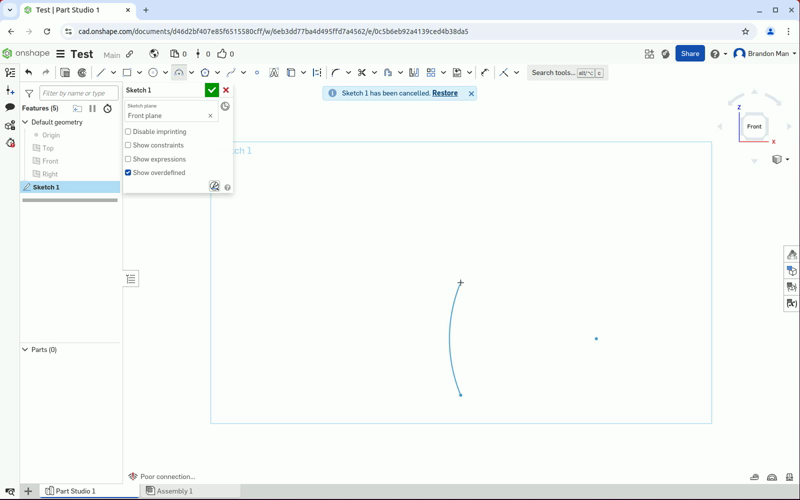
mouse_move(517, 339)
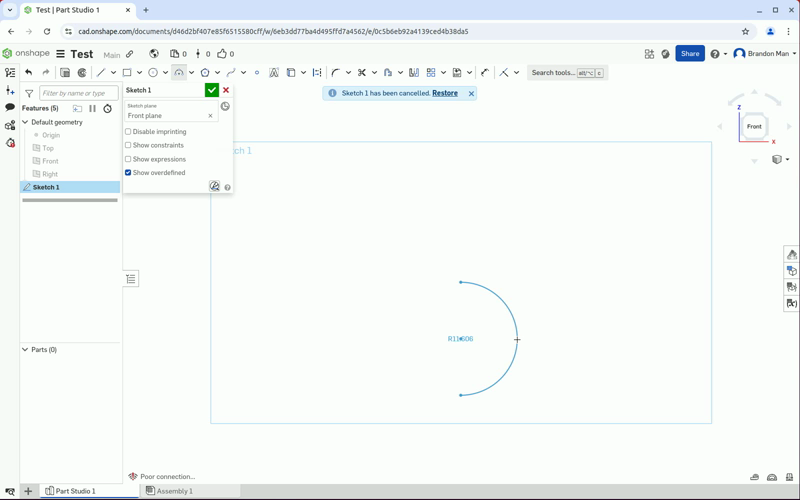
click(517, 339)
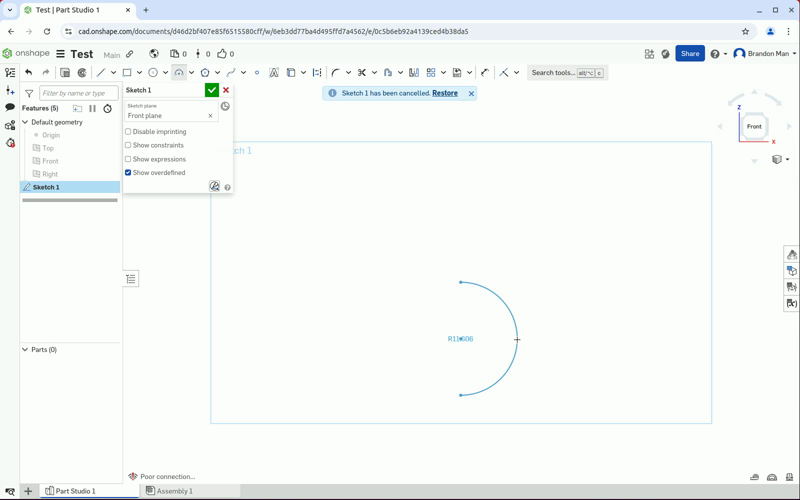
key_up(shift)
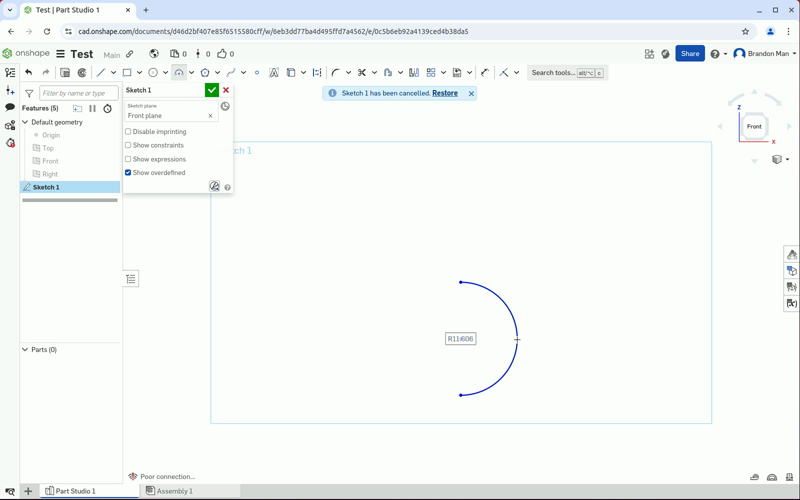
mouse_move(460, 282)
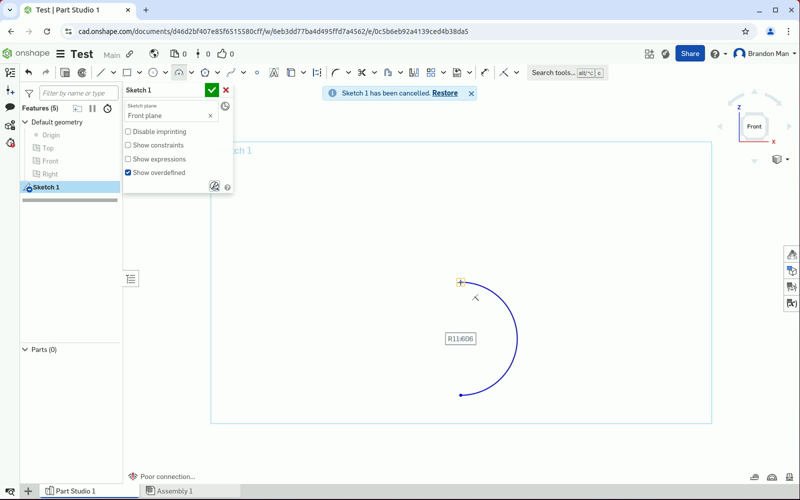
click(460, 282)
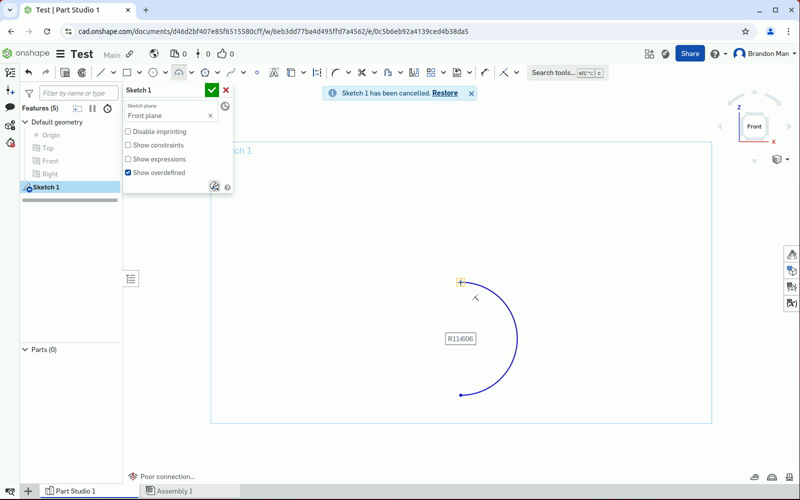
key_down(shift)
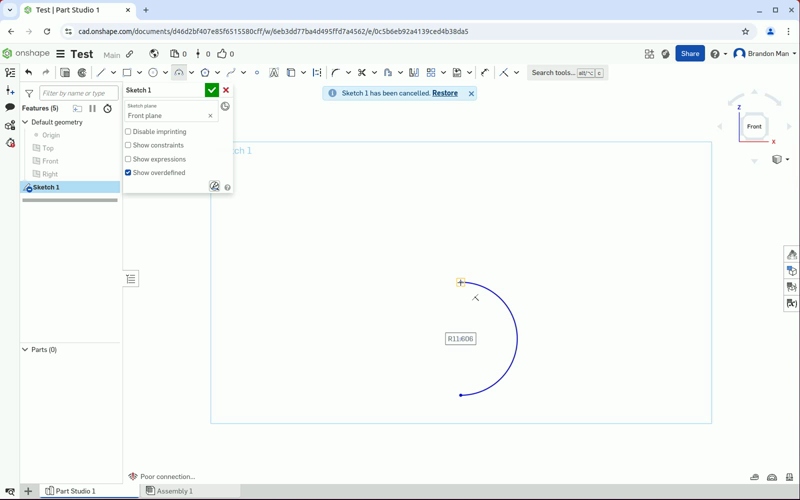
mouse_move(460, 171)
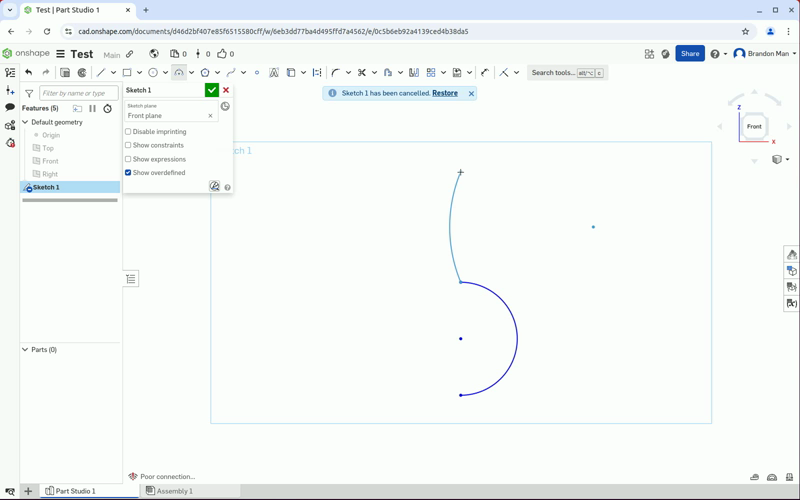
click(460, 171)
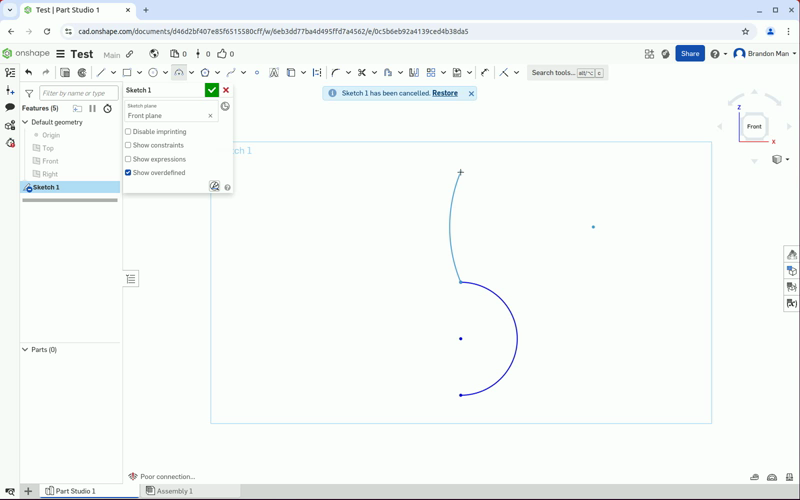
mouse_move(405, 226)
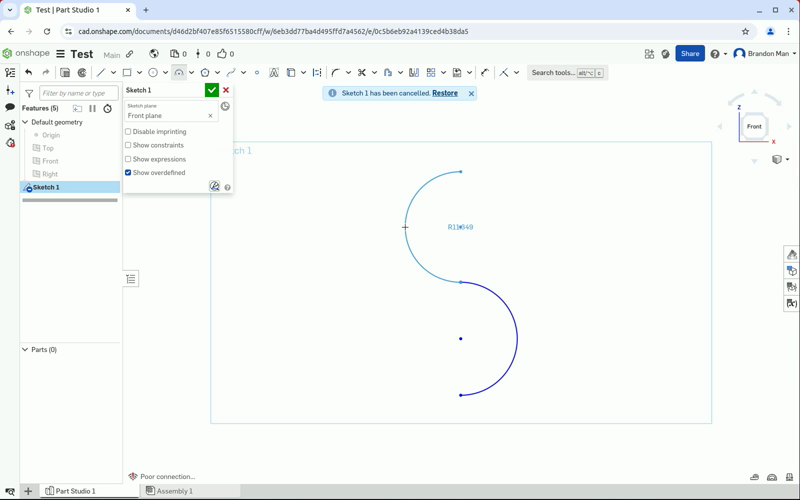
click(405, 226)
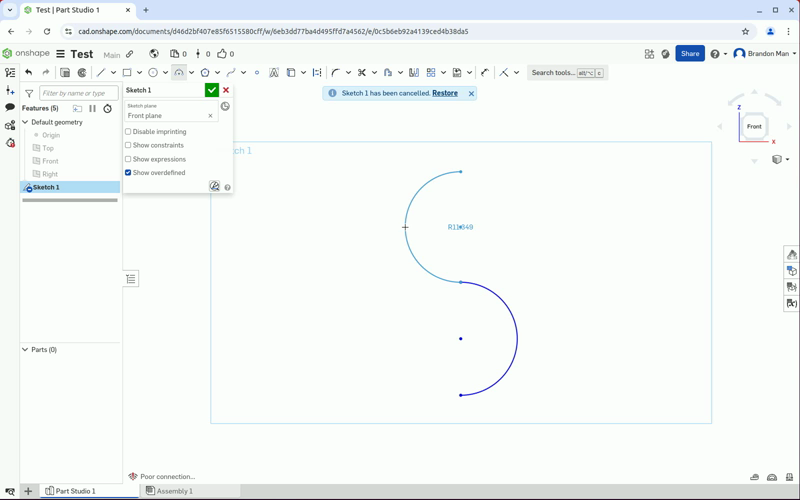
key_up(shift)
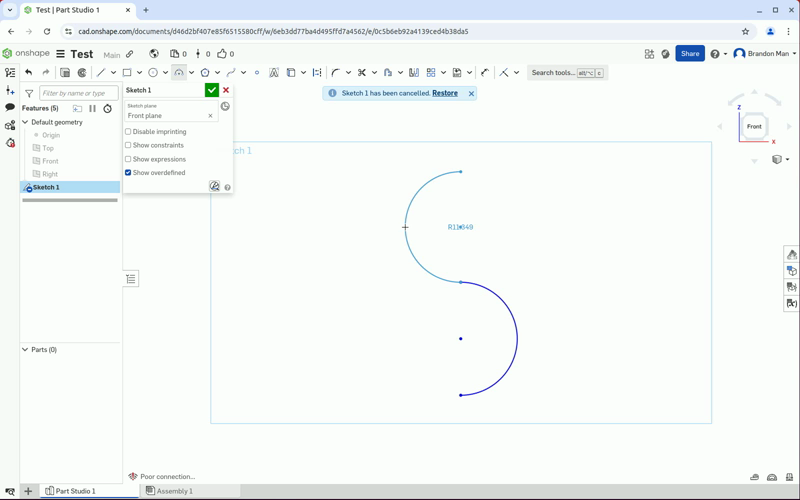
mouse_move(460, 171)
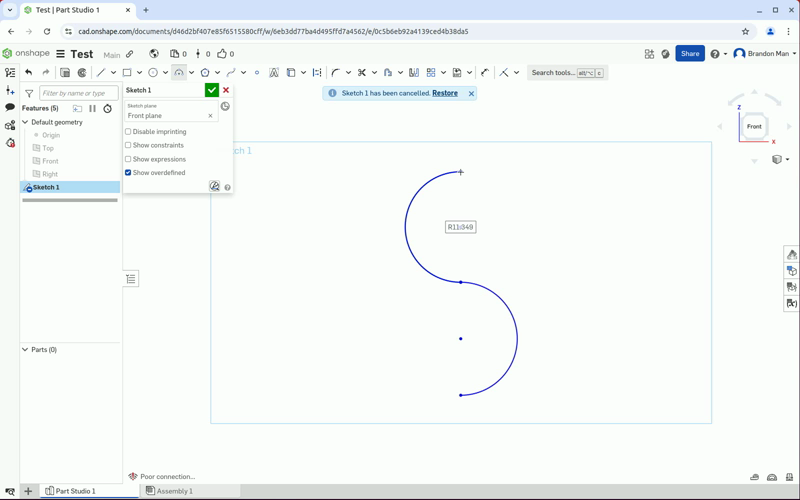
click(460, 171)
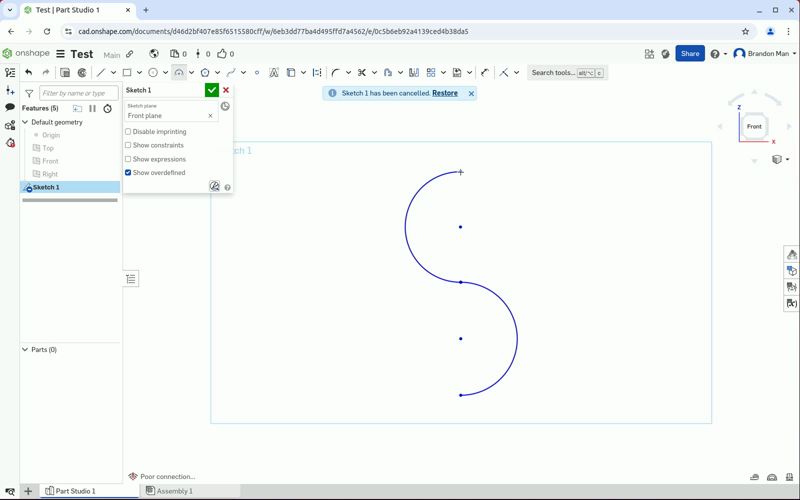
mouse_move(460, 395)
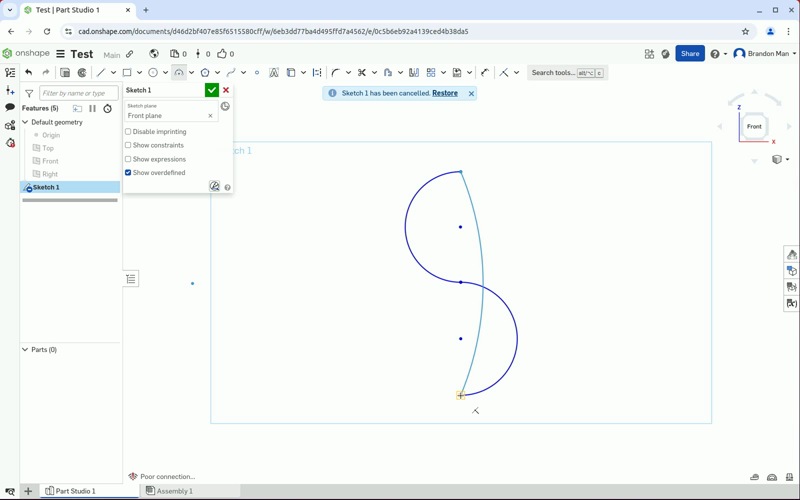
click(460, 395)
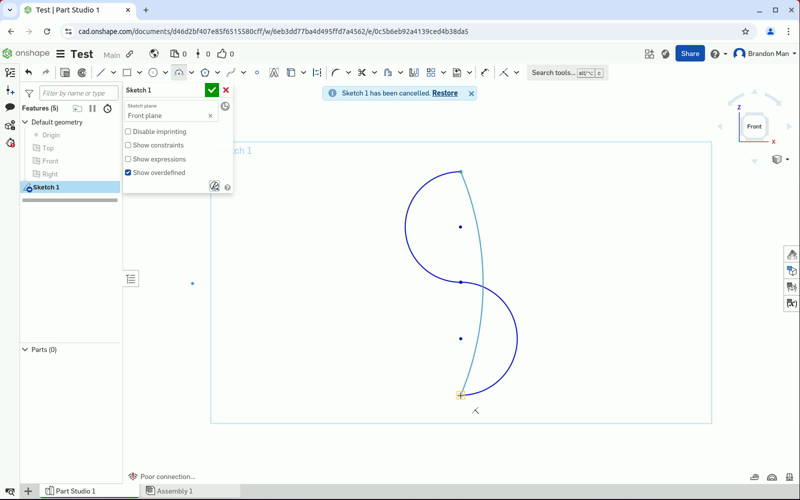
key_down(shift)
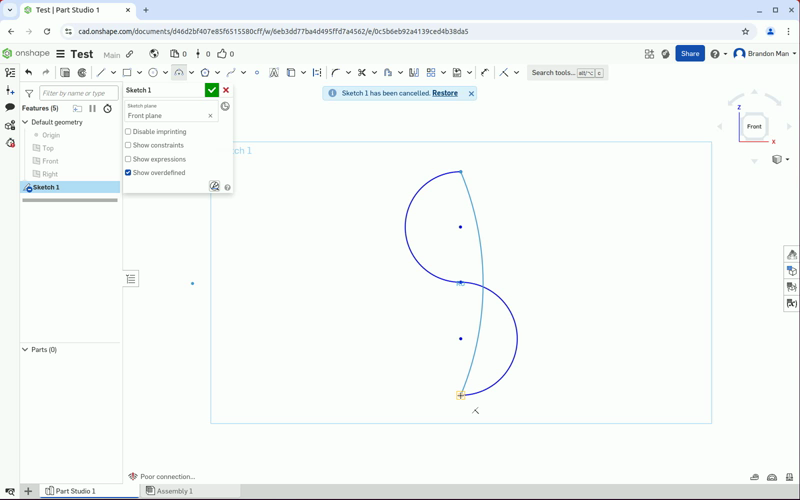
mouse_move(348, 283)
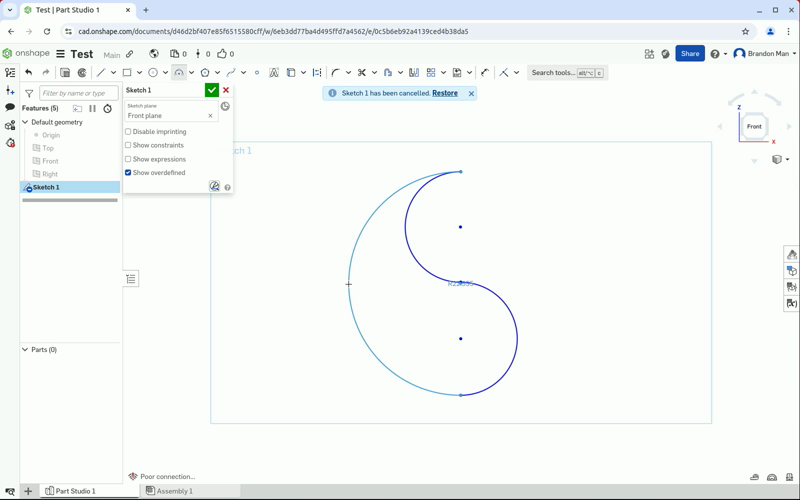
click(348, 283)
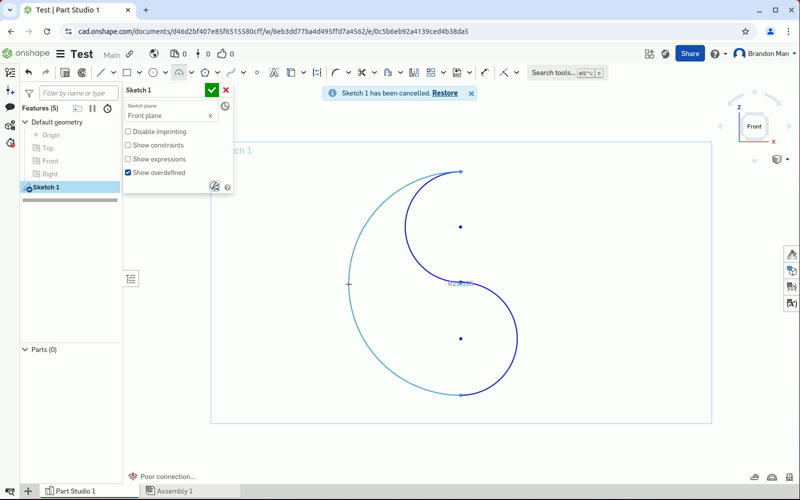
key_up(shift)
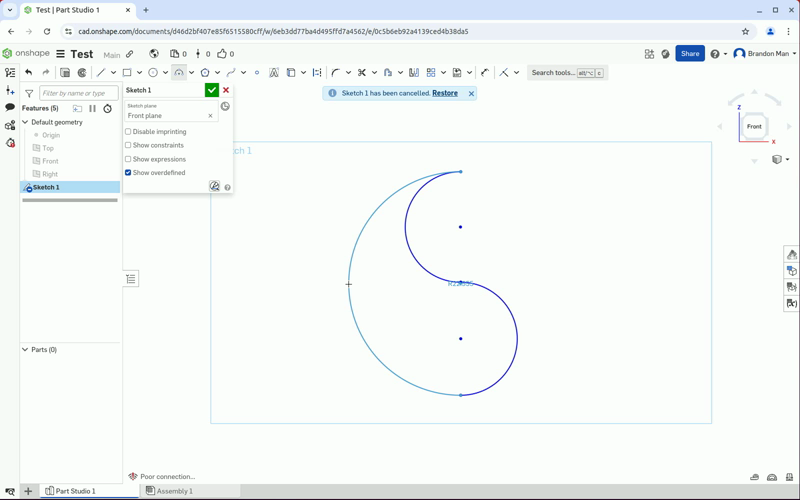
key(esc)
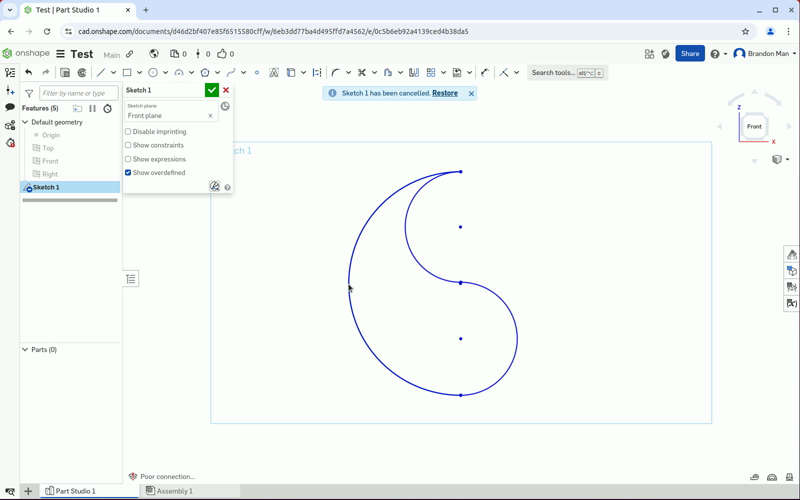
key(c)
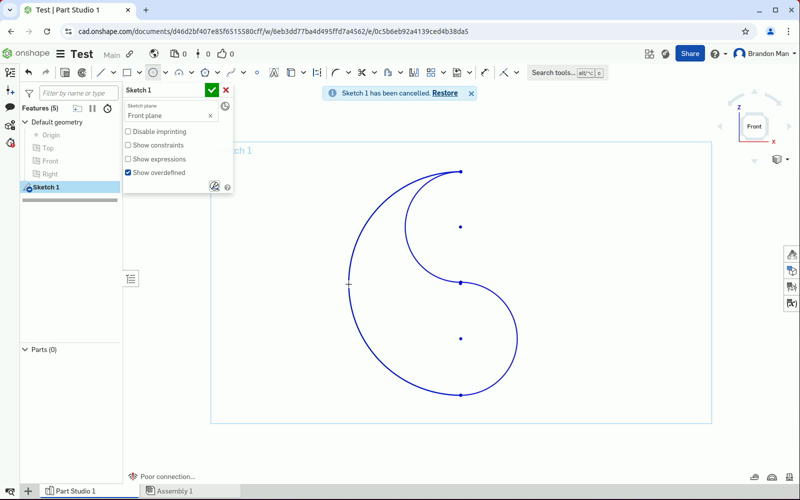
key_down(shift)
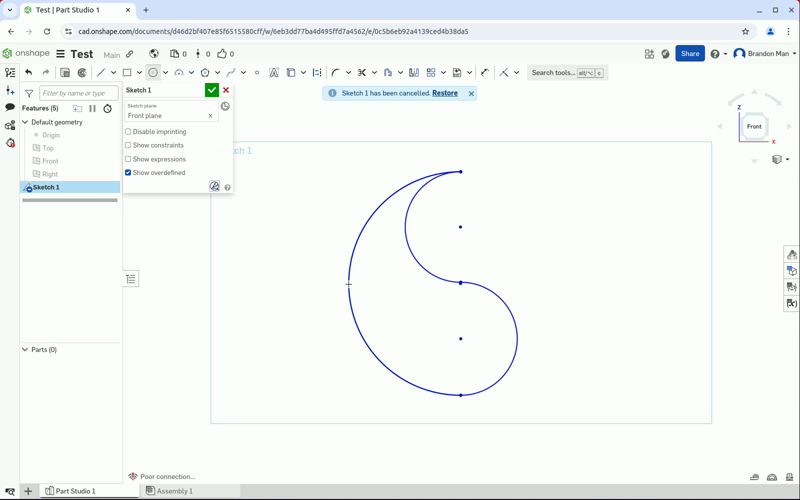
mouse_move(460, 339)
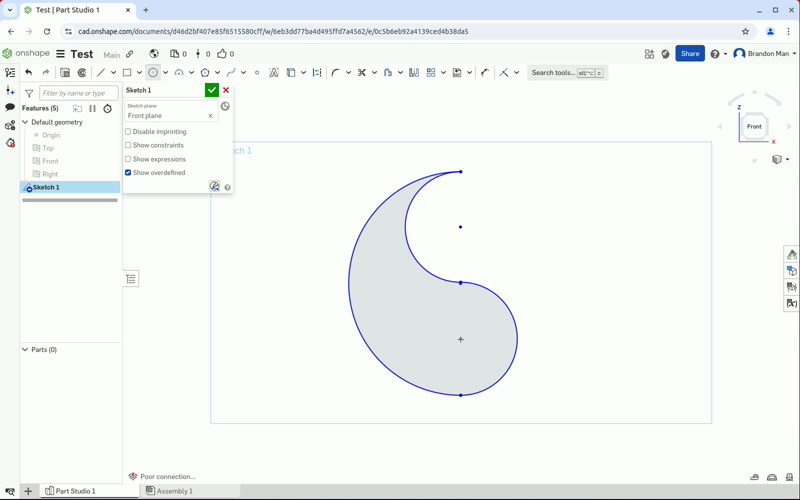
click(460, 339)
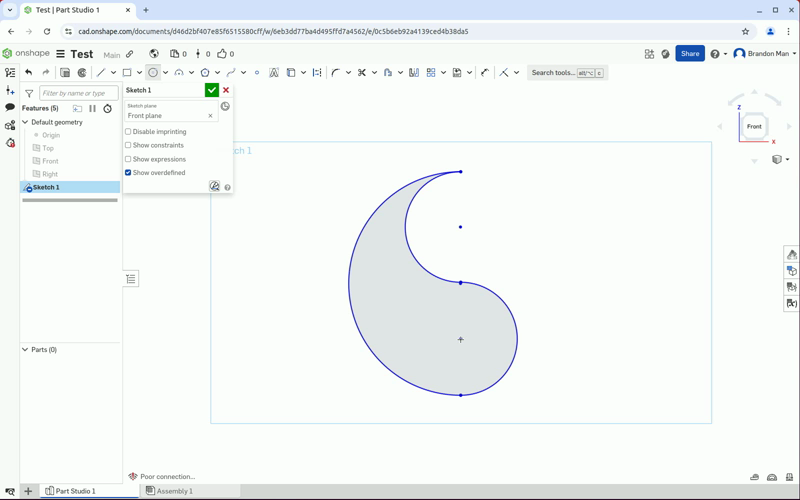
key_up(shift)
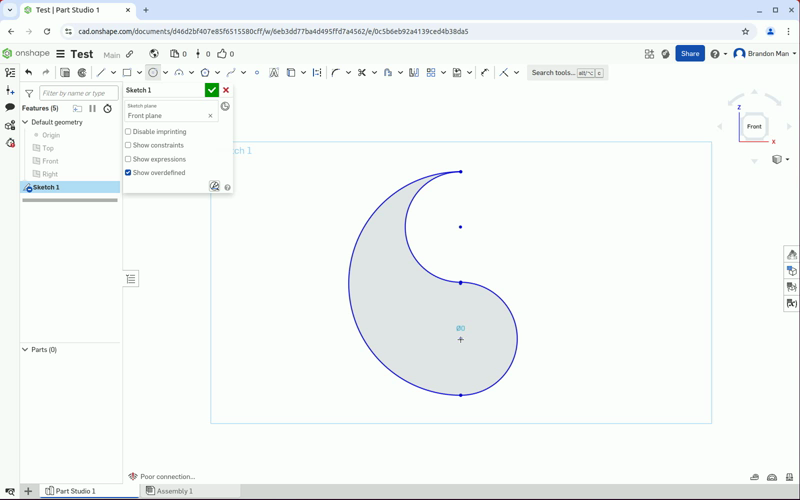
mouse_move(484, 339)
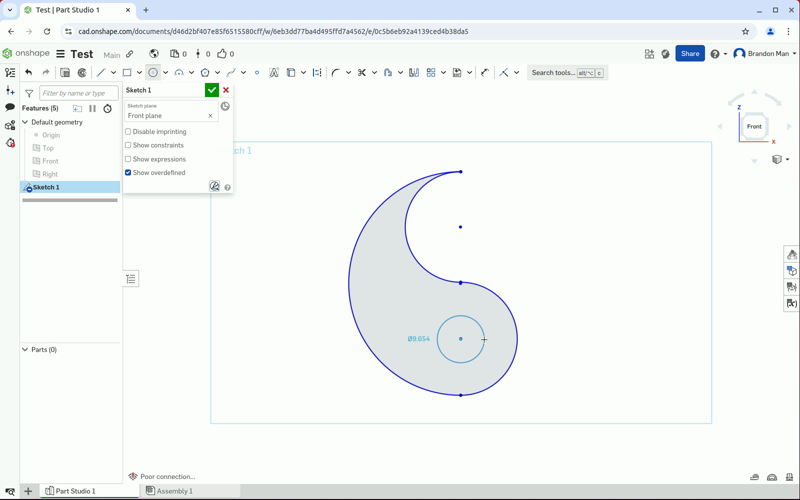
click(484, 339)
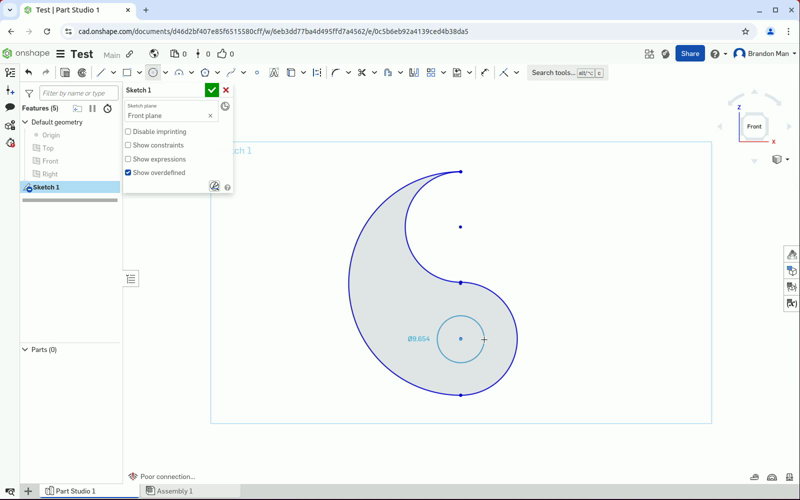
key(esc)
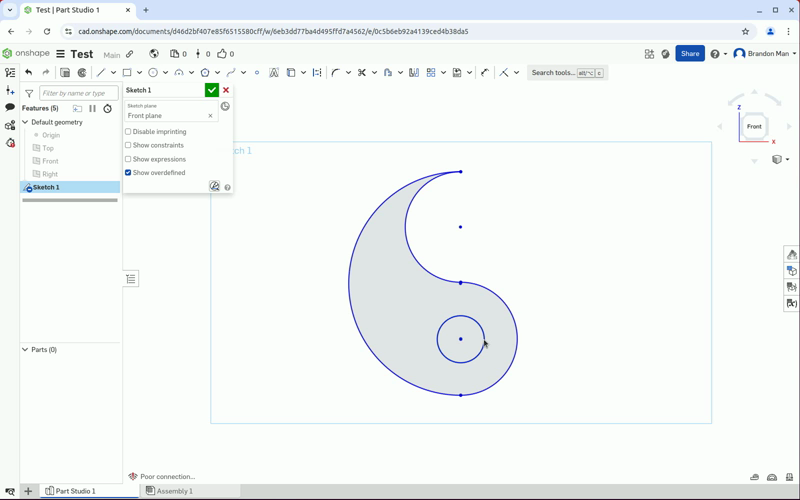
mouse_move(395, 352)
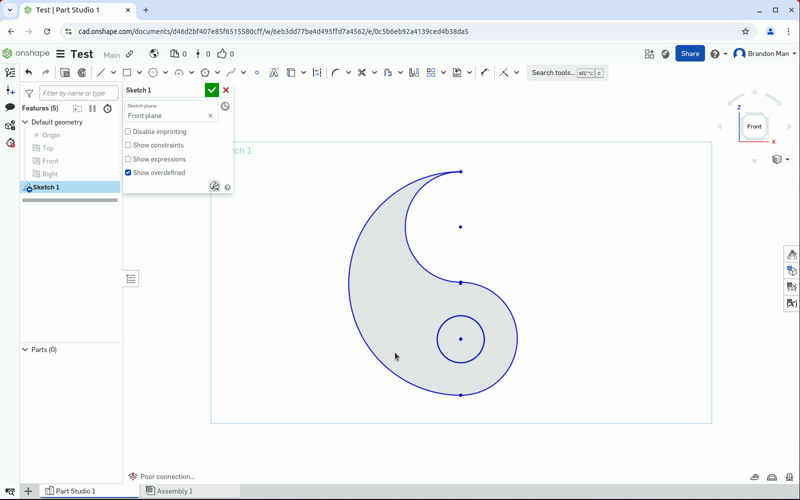
click(395, 352)
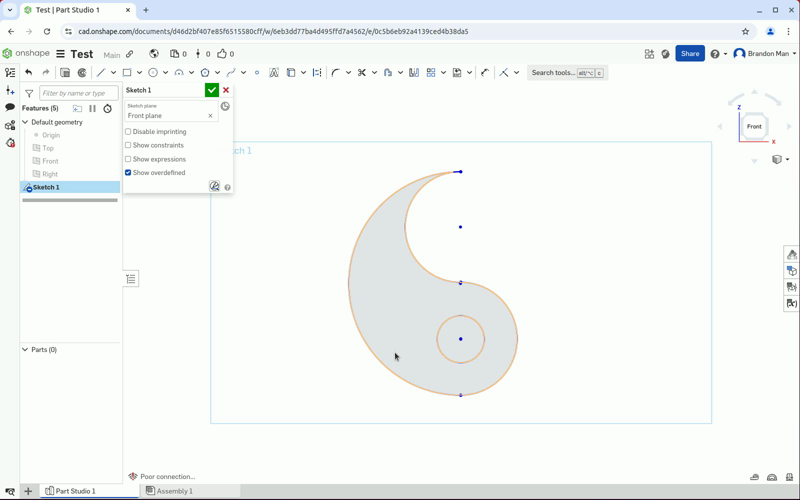
mouse_move(73, 352)
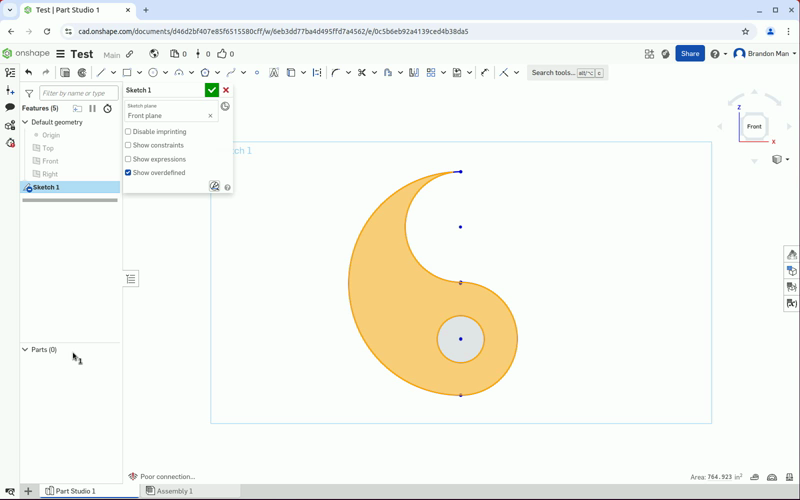
key(shift+y)
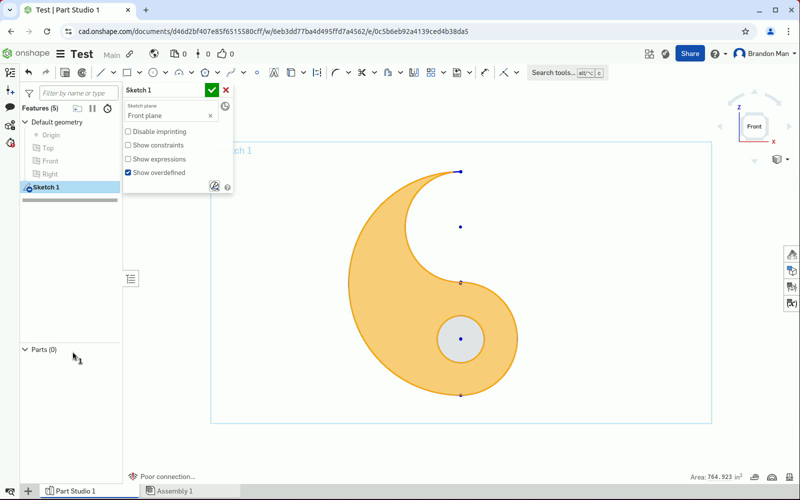
key(shift+e)
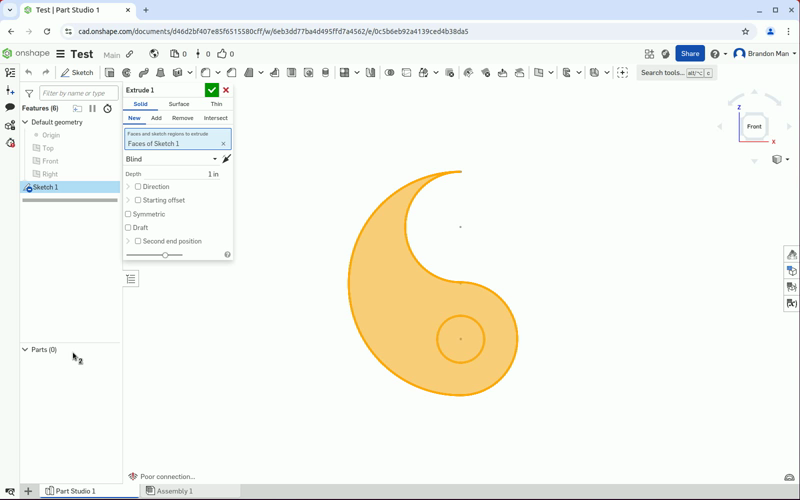
mouse_move(143, 106)
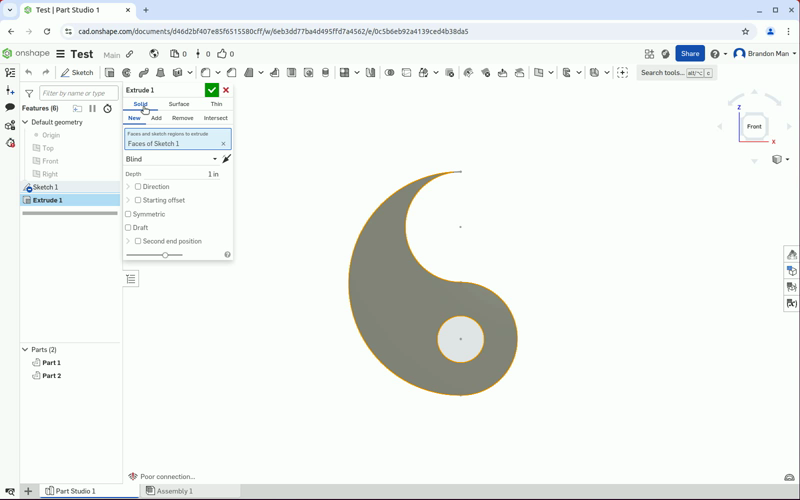
click(143, 106)
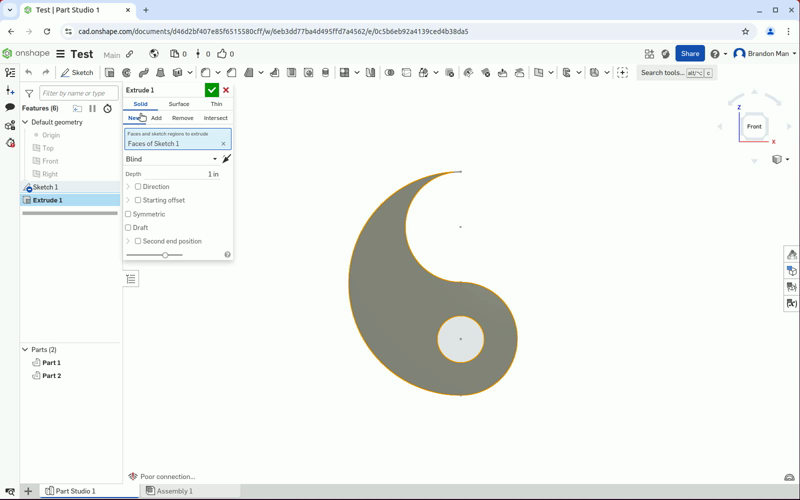
mouse_move(137, 120)
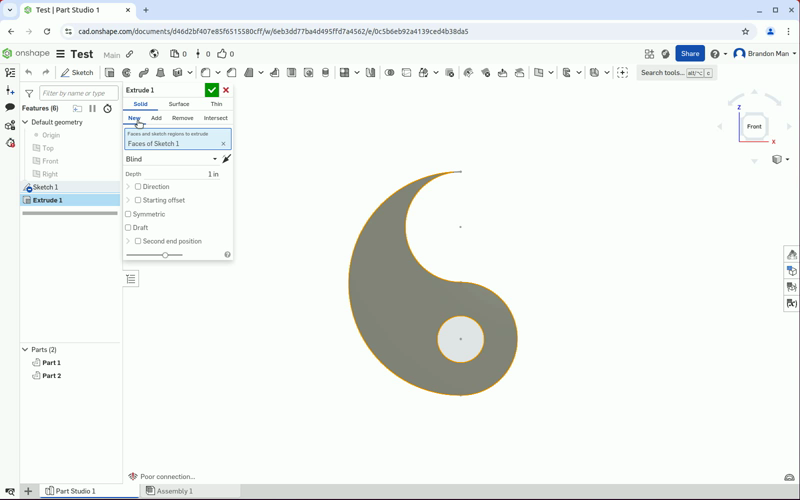
click(137, 120)
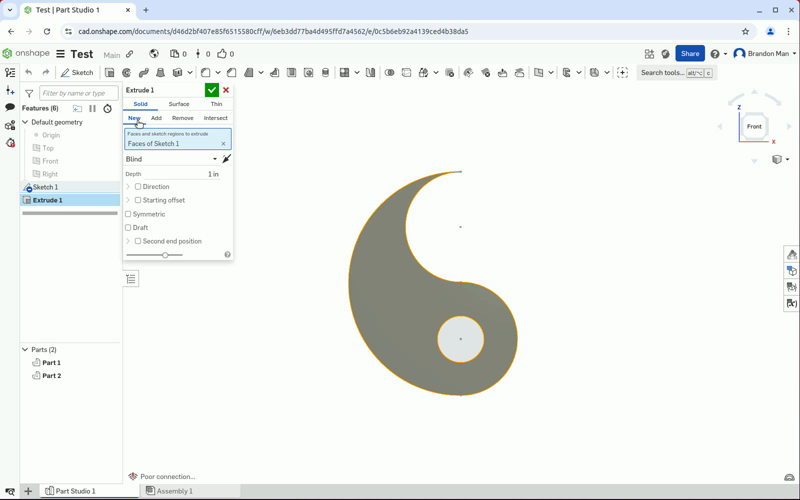
key(tab, 4)
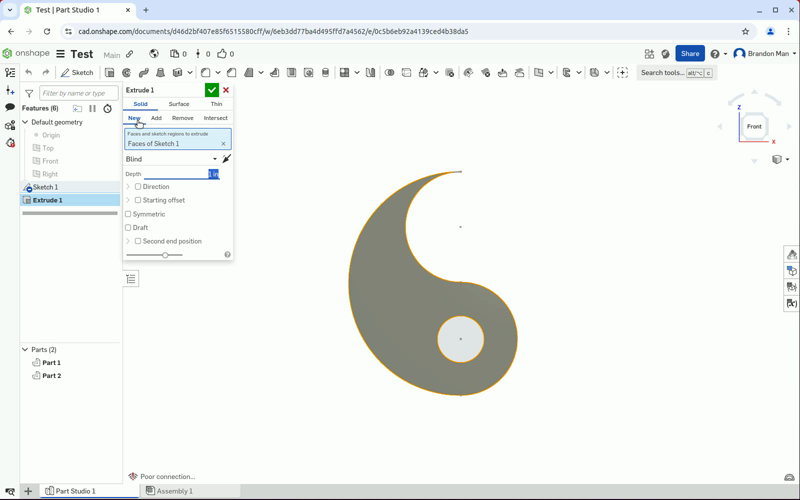
text(8.666)
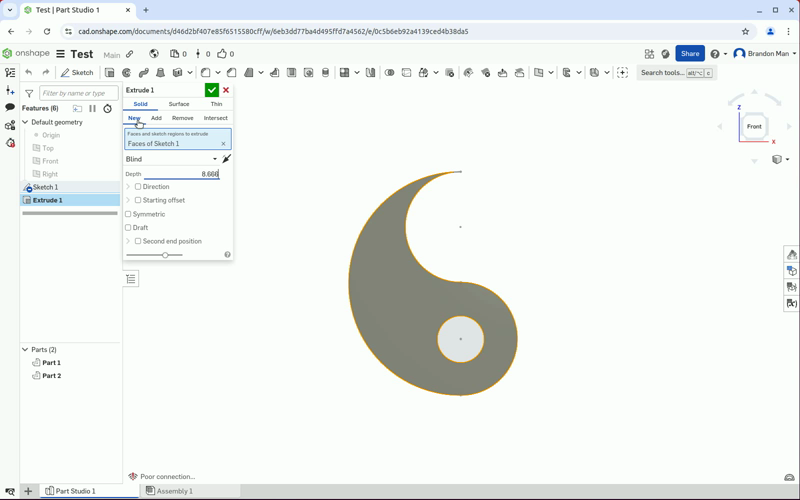
key(tab, 3)
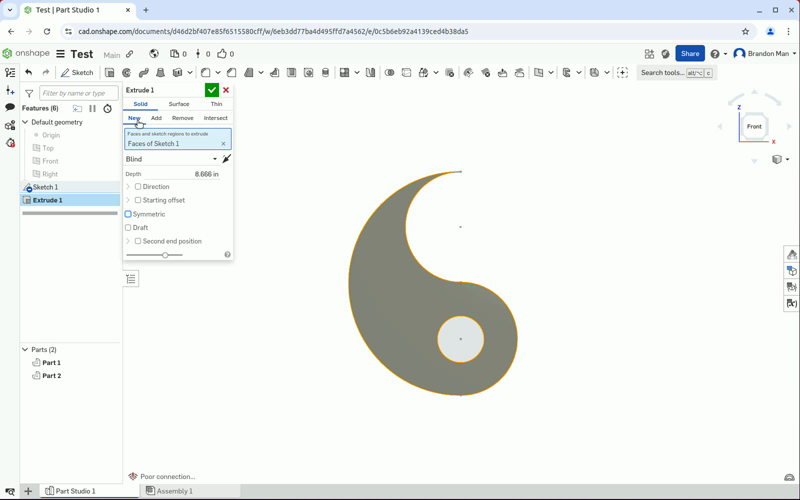
key(space)
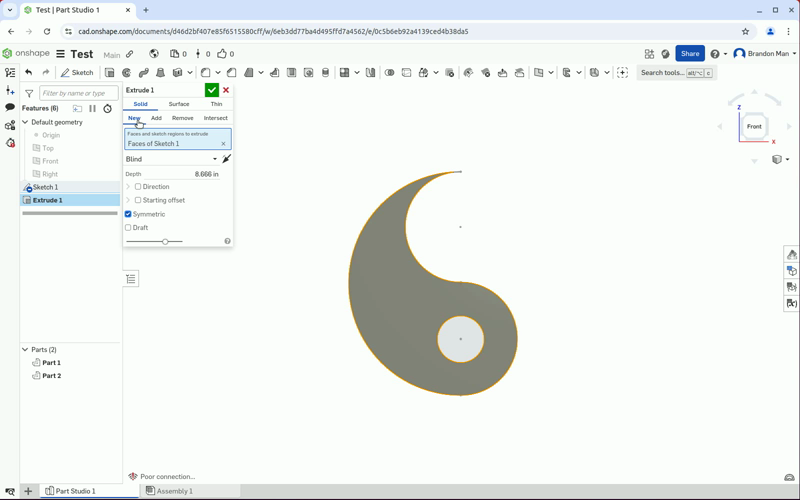
key(enter)
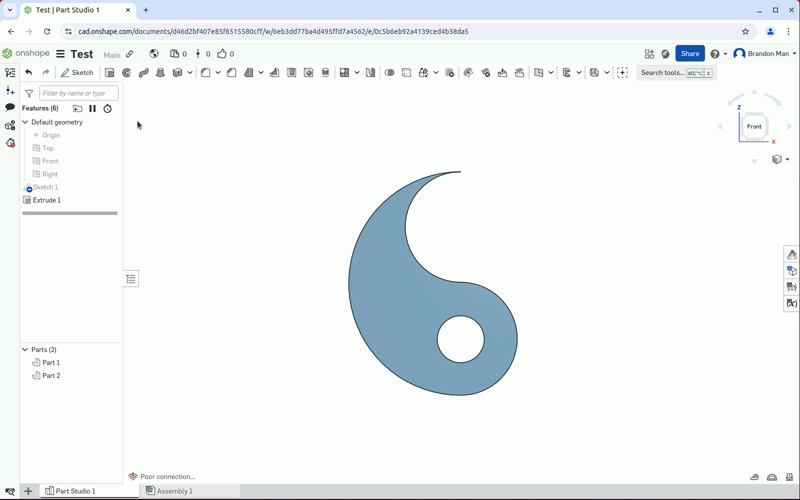
key(shift+h)
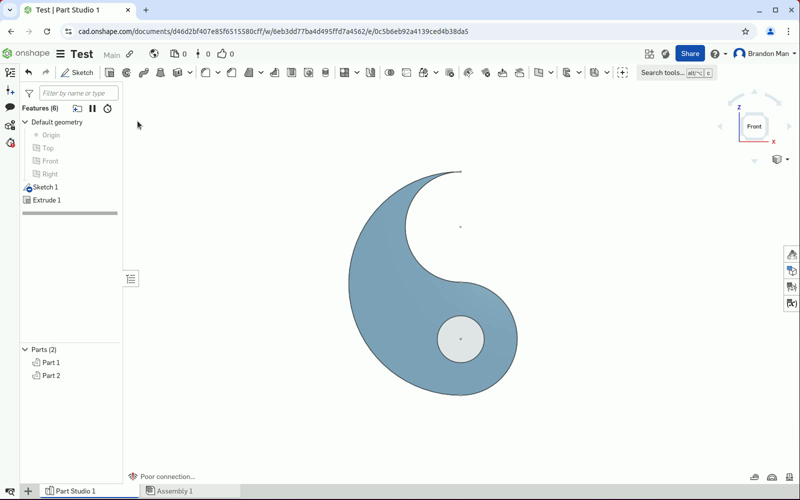
key(shift+h)
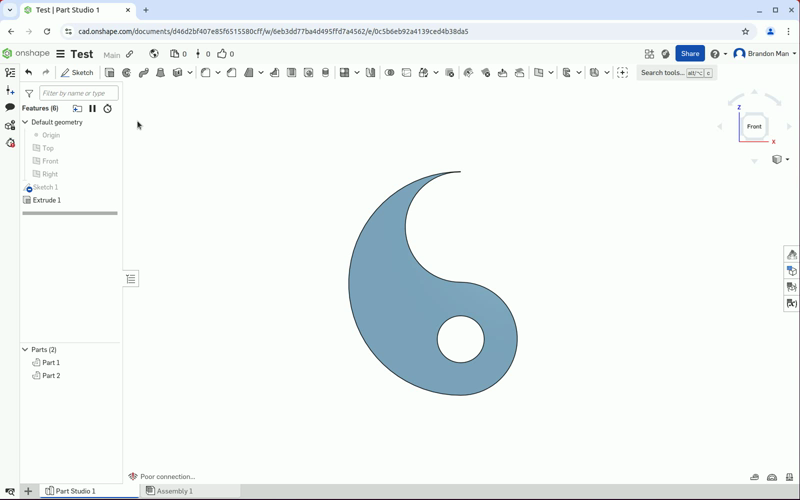
mouse_move(73, 189)
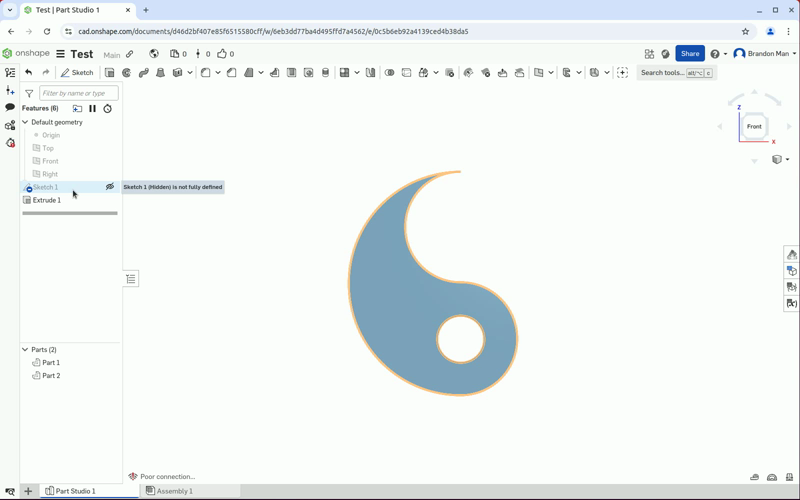
click(73, 189)
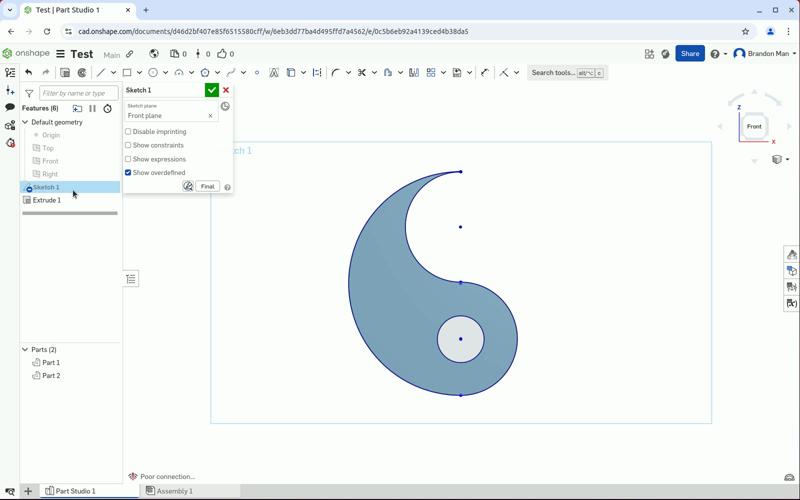
mouse_move(229, 92)
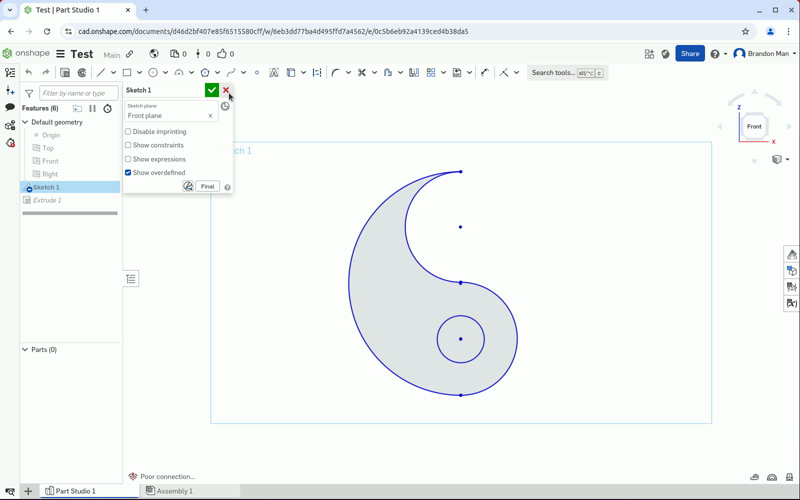
click(229, 92)
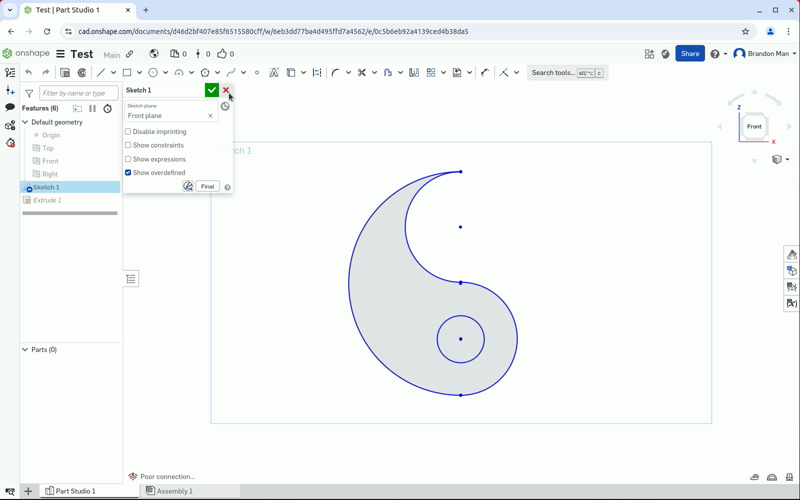
key(shift+s)
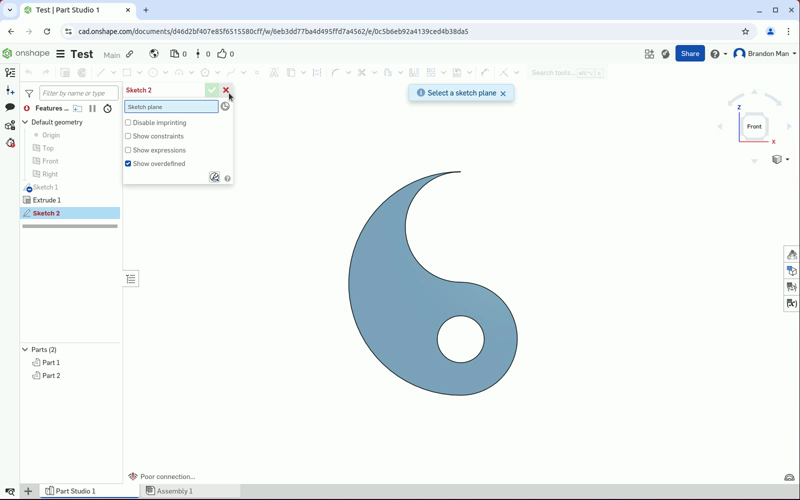
mouse_move(73, 163)
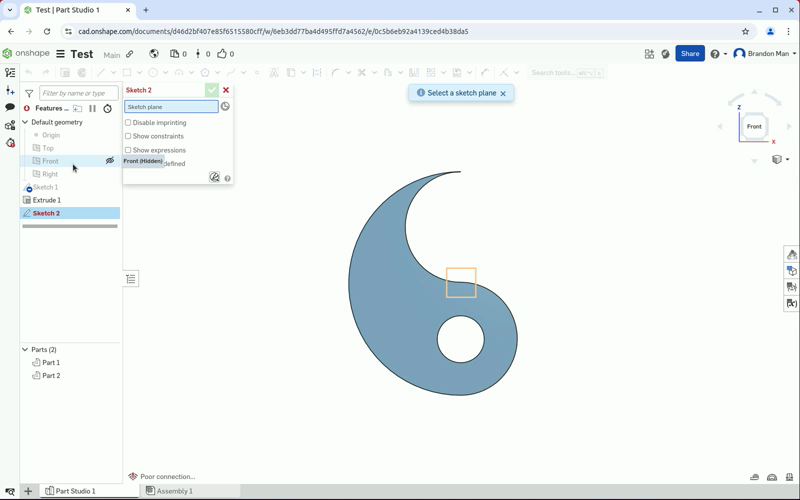
click(73, 163)
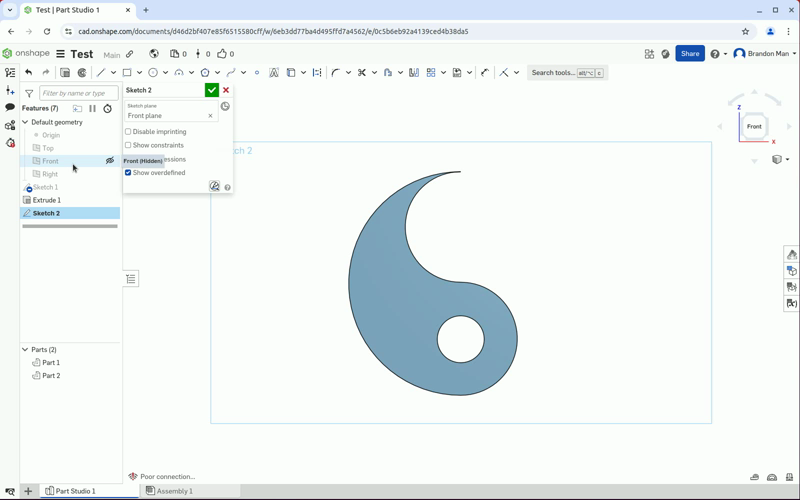
mouse_move(73, 352)
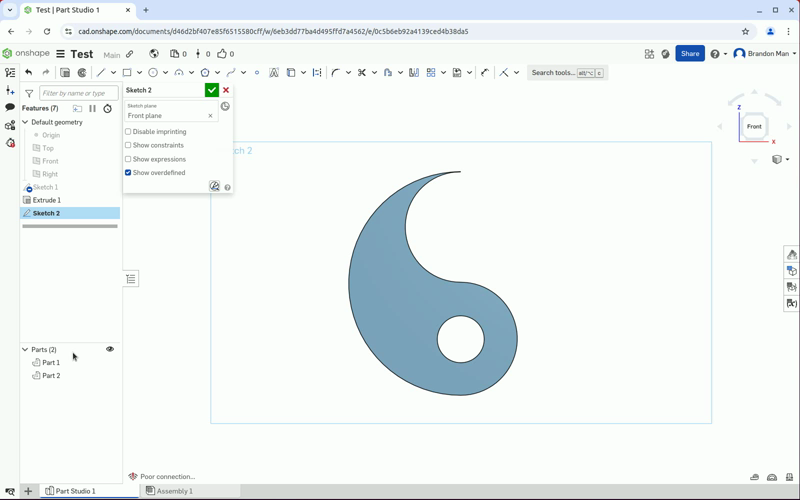
key(y)
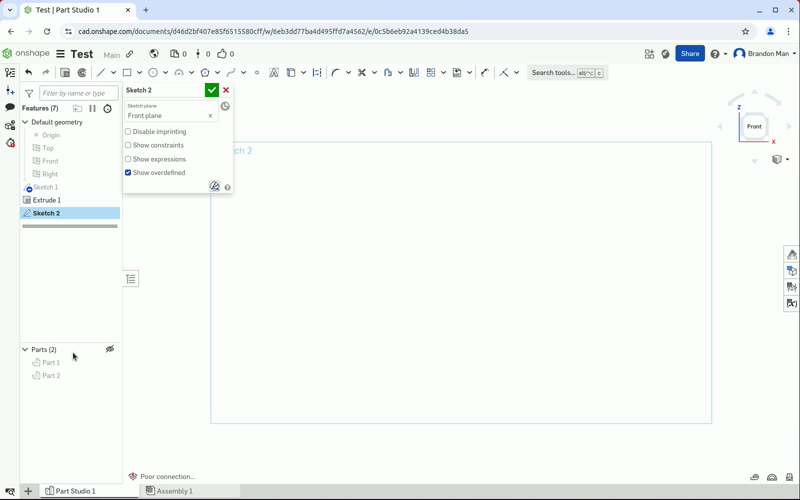
key(a)
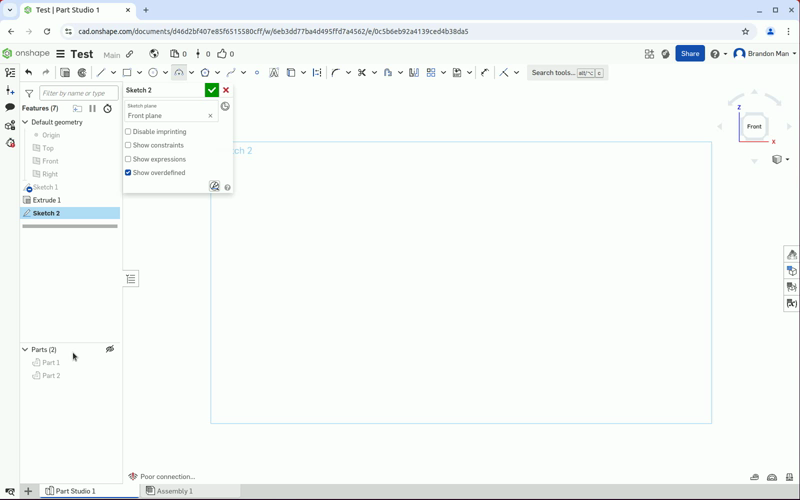
key_down(shift)
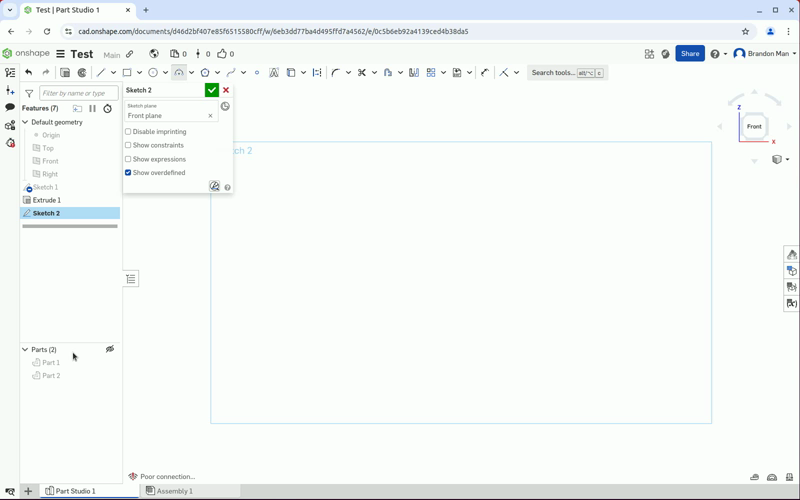
mouse_move(460, 395)
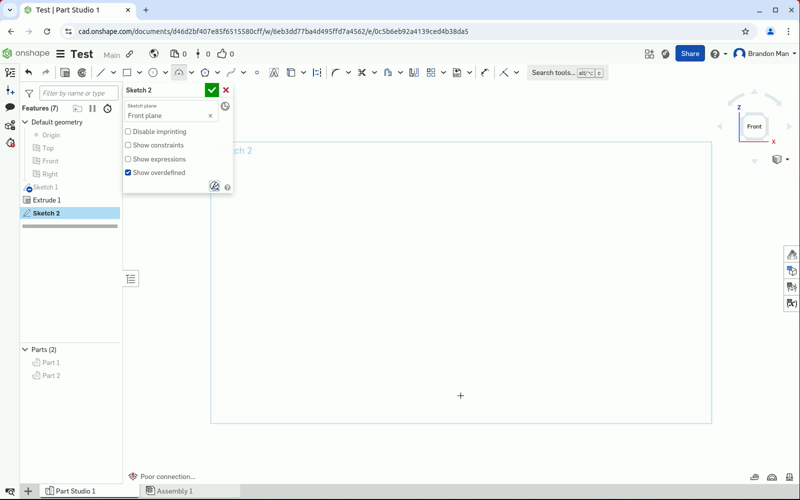
click(460, 395)
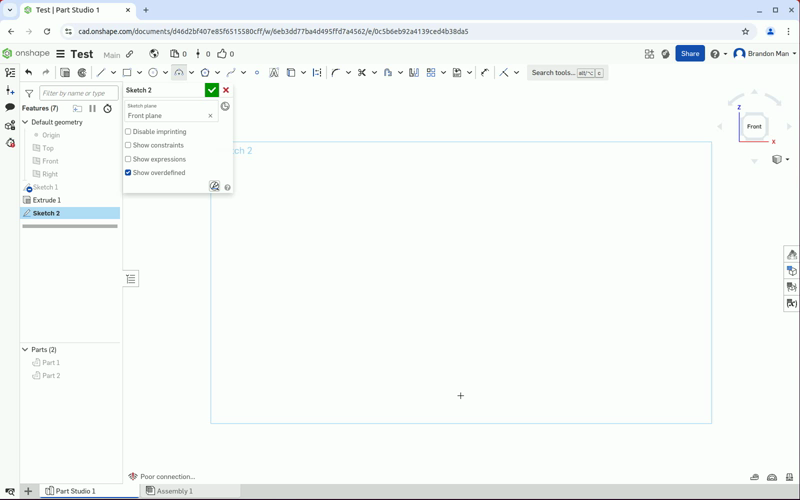
key_up(shift)
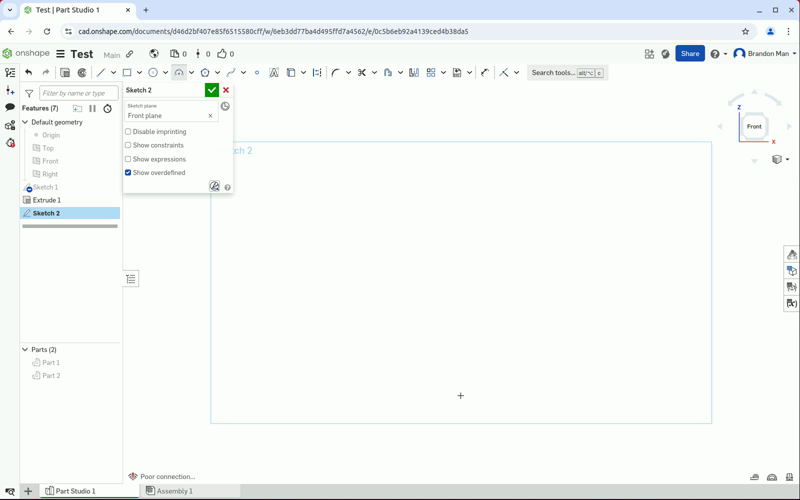
key_down(shift)
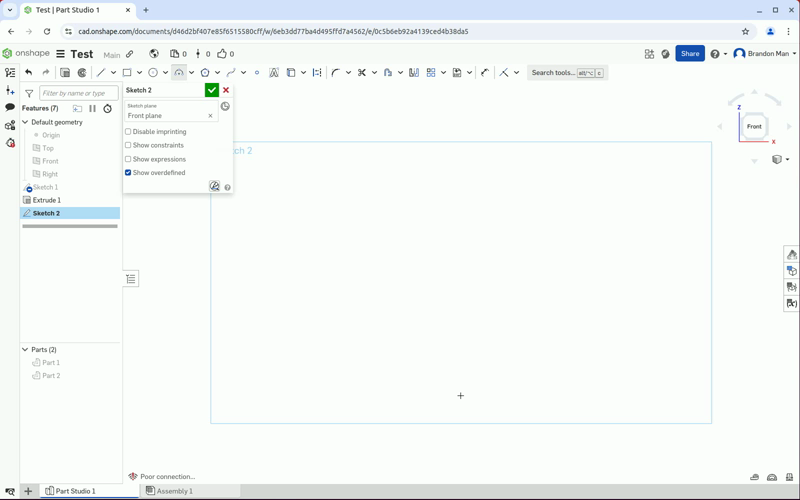
mouse_move(460, 282)
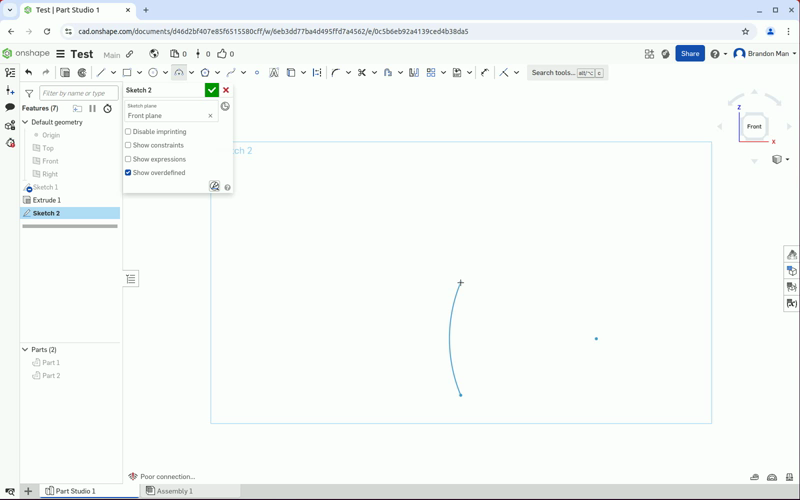
click(460, 282)
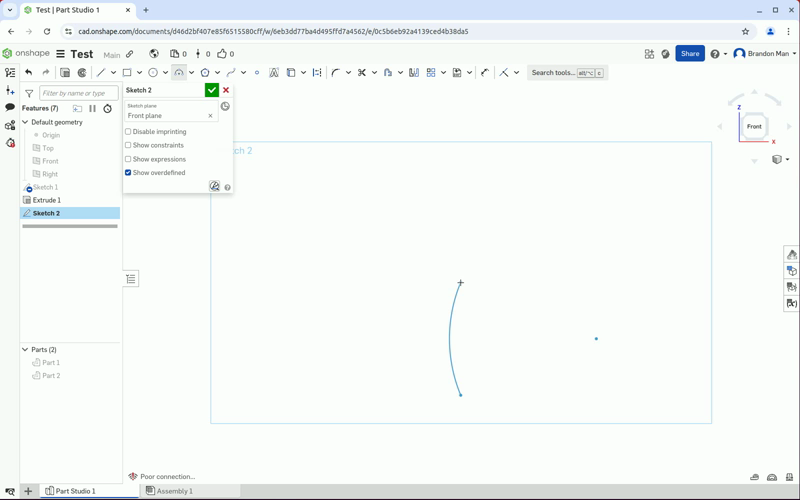
mouse_move(517, 339)
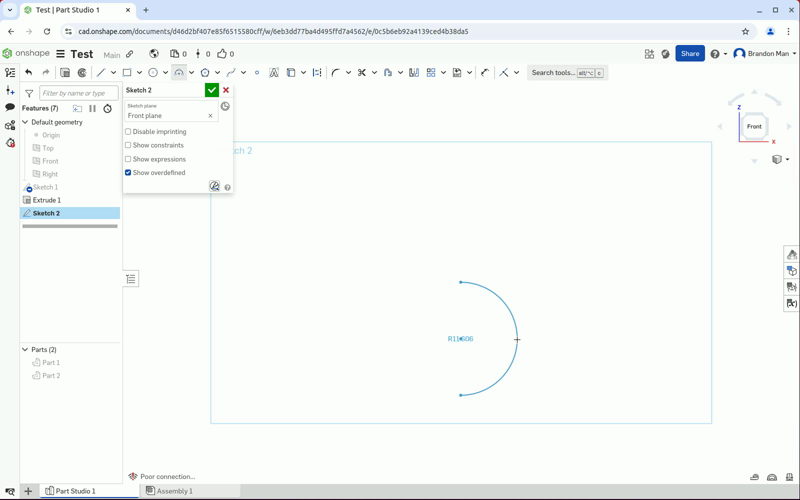
click(517, 339)
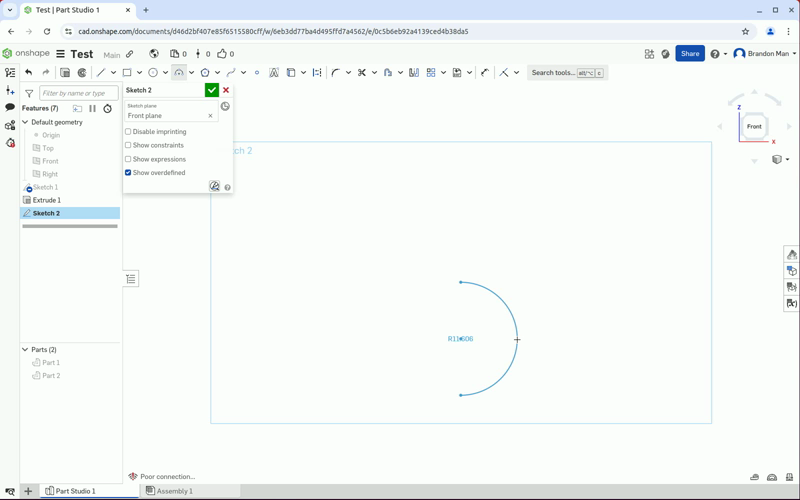
key_up(shift)
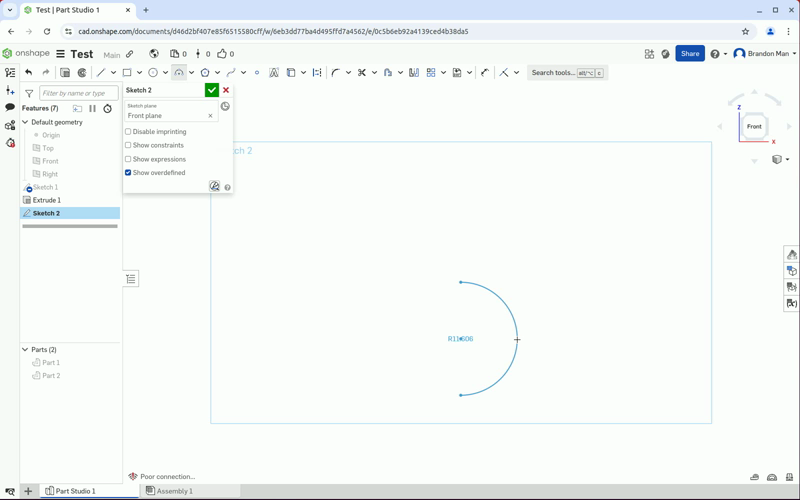
mouse_move(460, 282)
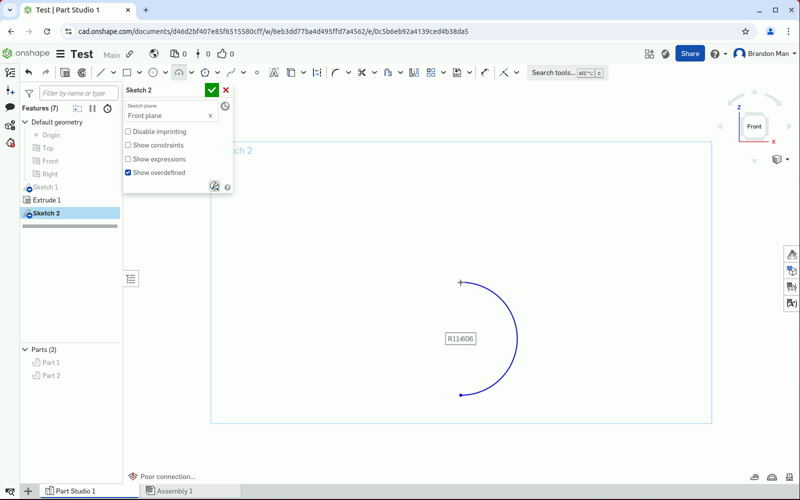
click(460, 282)
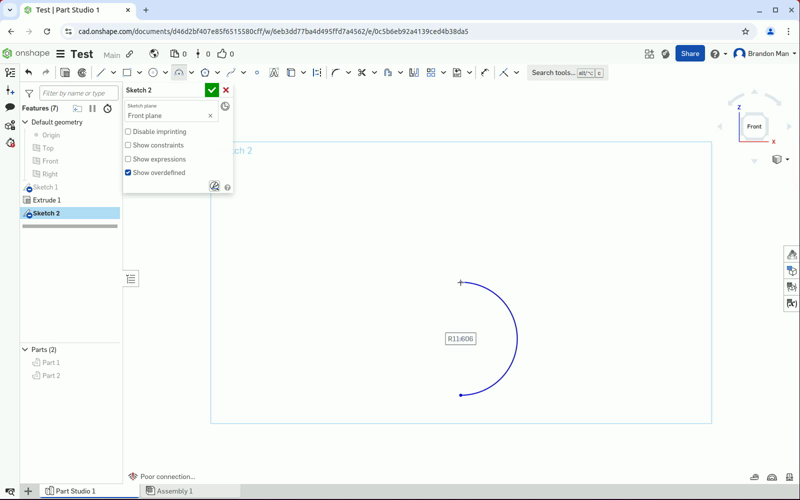
key_down(shift)
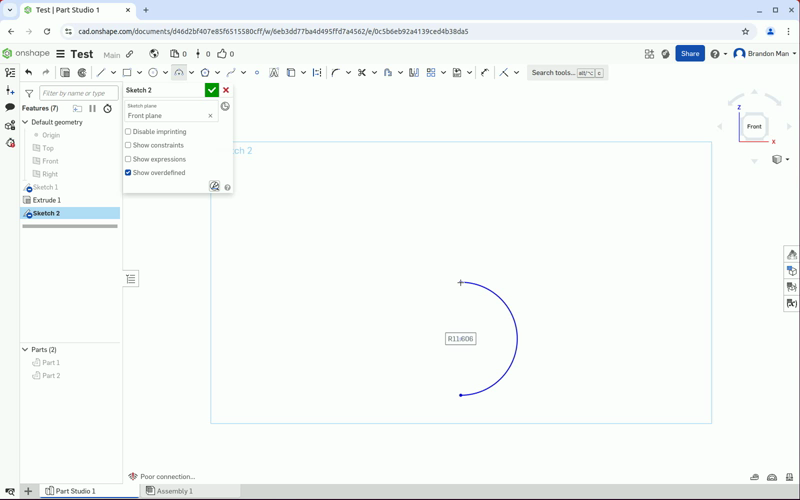
mouse_move(460, 171)
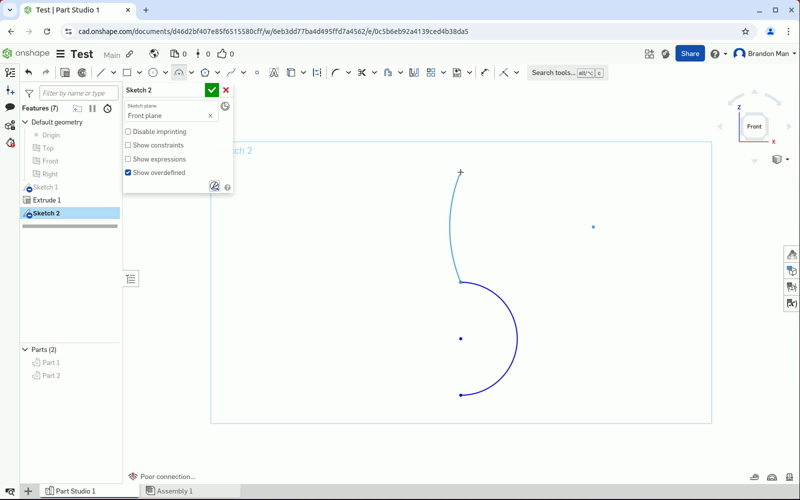
click(460, 171)
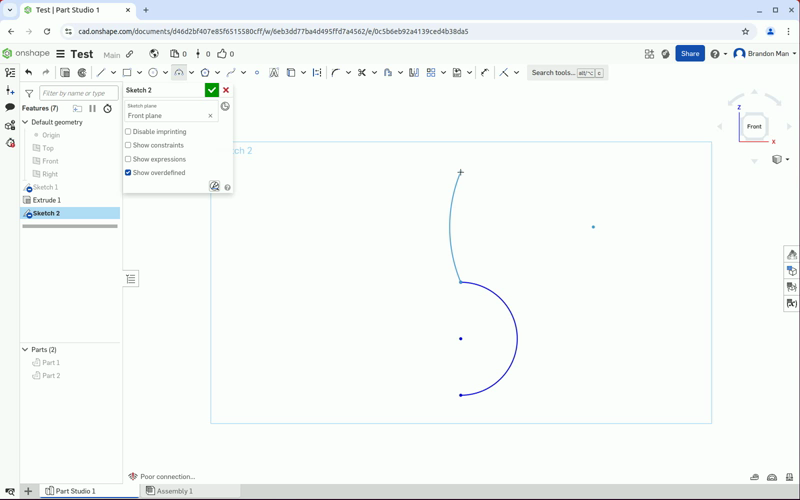
mouse_move(405, 226)
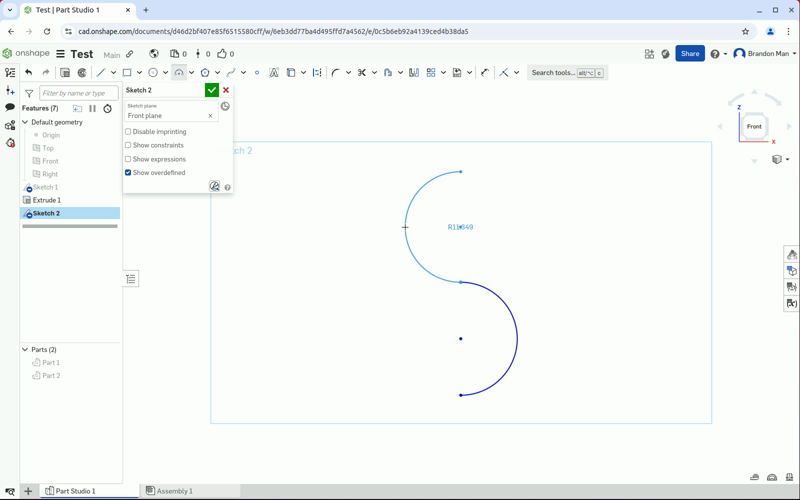
click(405, 226)
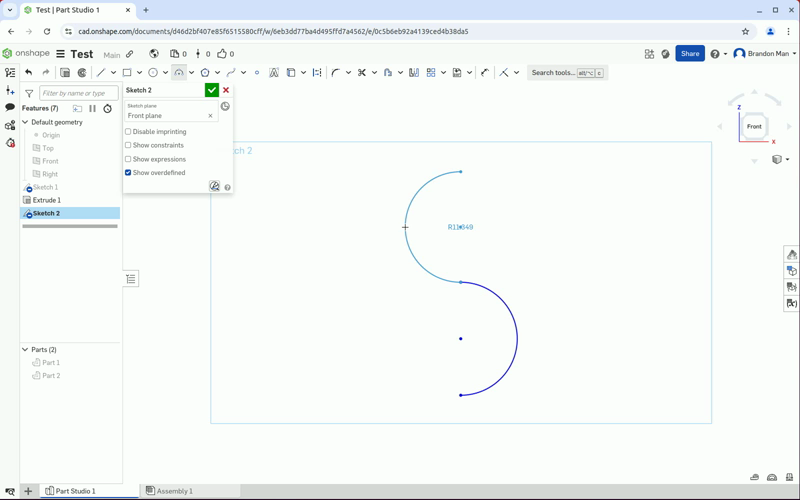
key_up(shift)
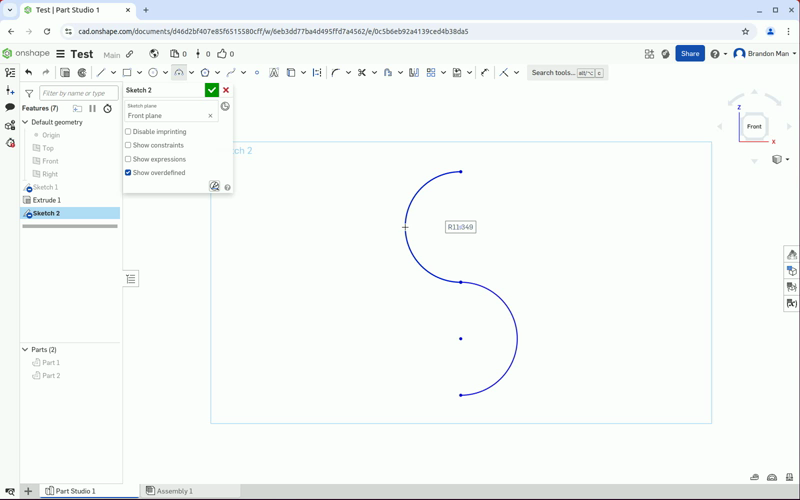
mouse_move(460, 171)
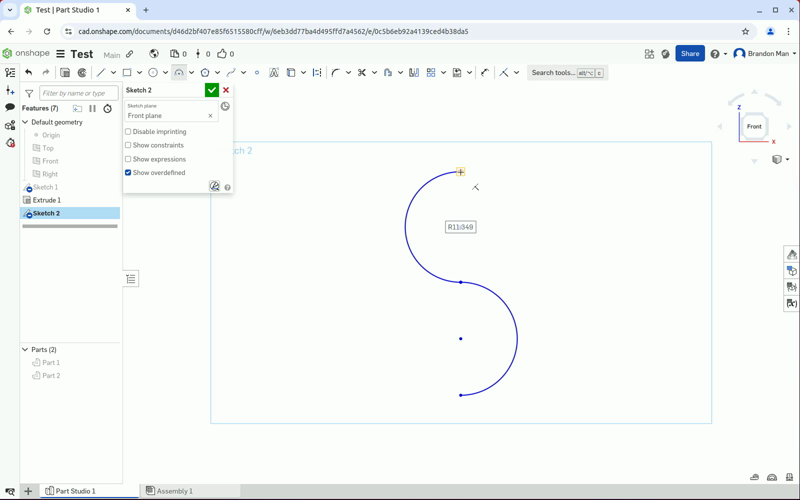
click(460, 171)
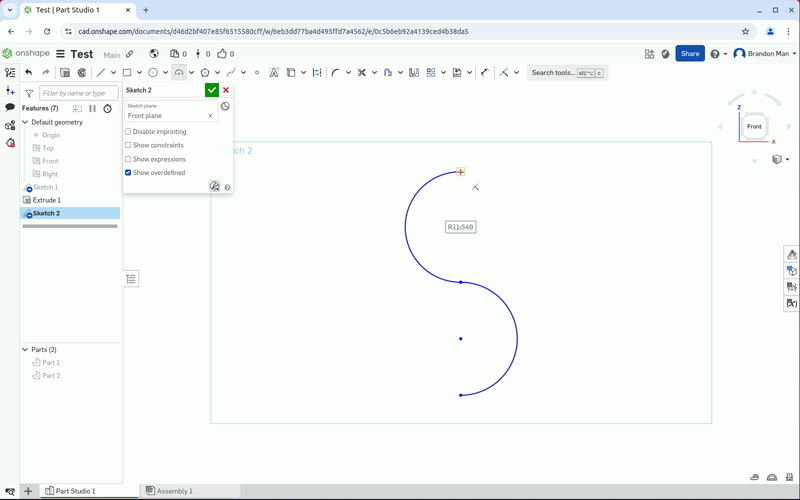
mouse_move(460, 395)
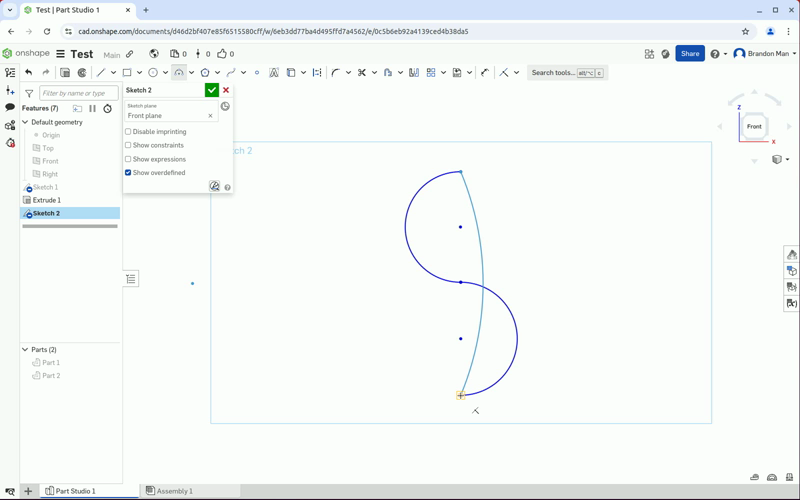
click(460, 395)
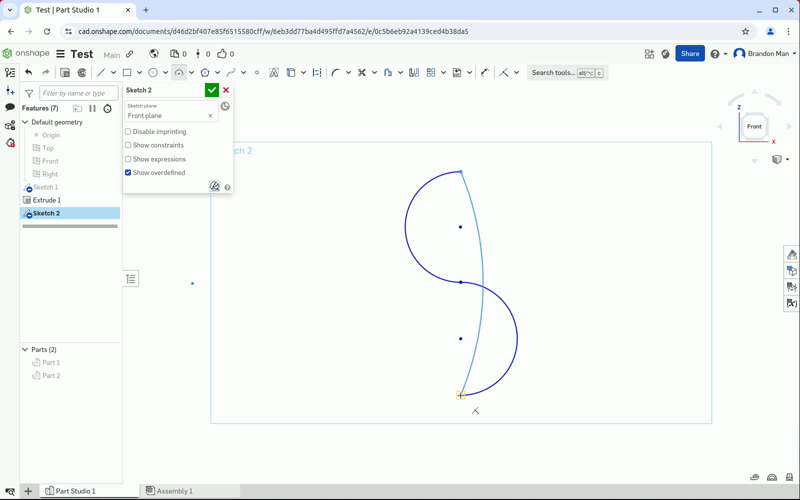
key_down(shift)
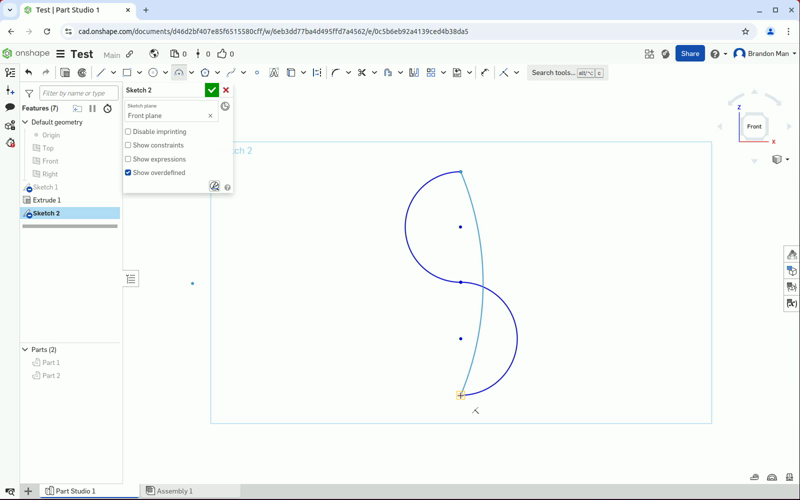
mouse_move(572, 283)
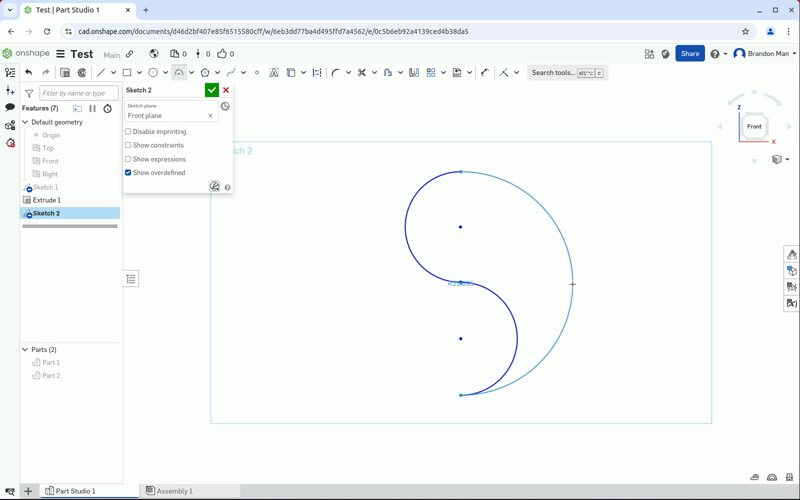
click(572, 283)
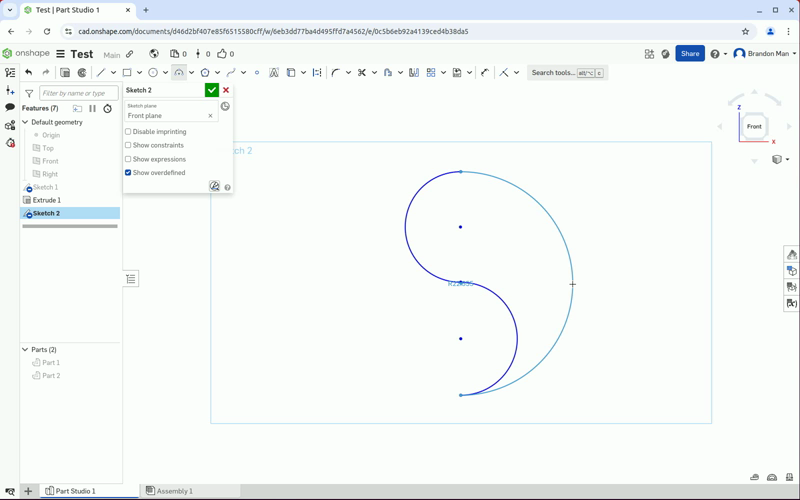
key_up(shift)
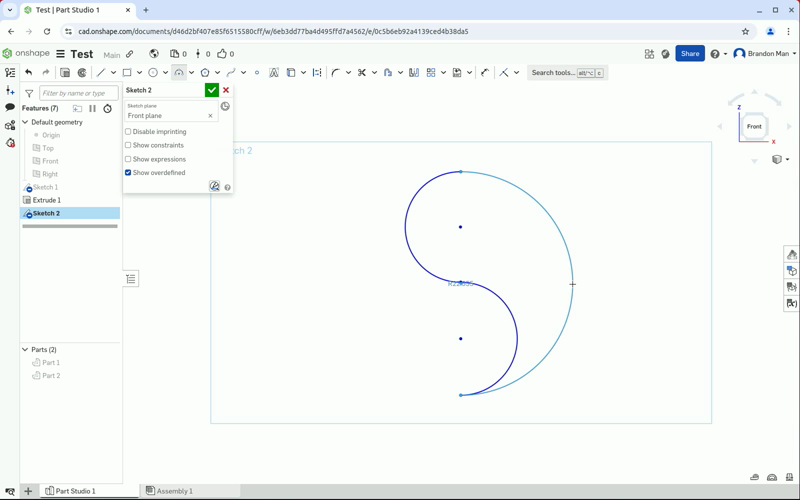
key(esc)
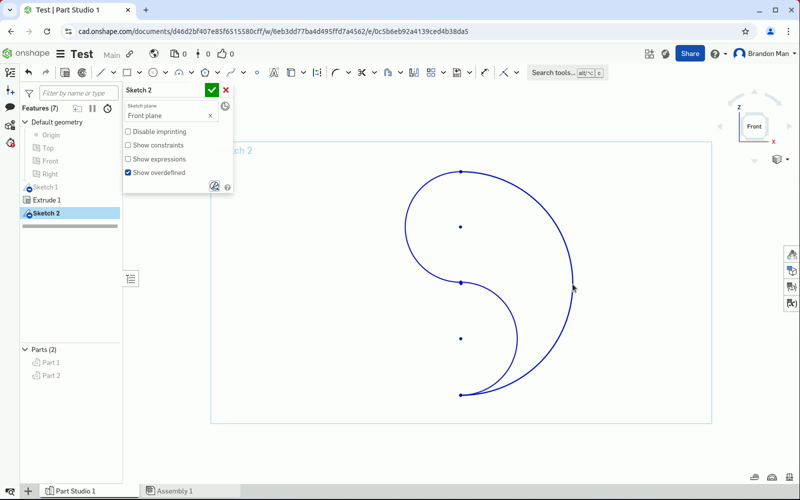
key(c)
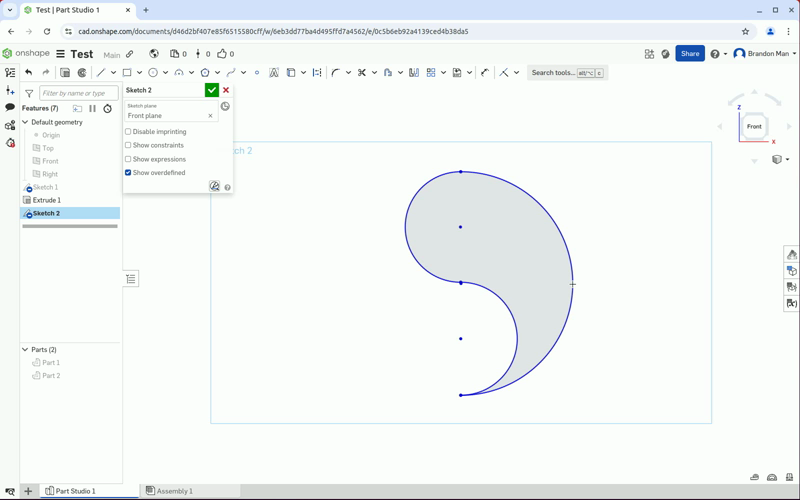
key_down(shift)
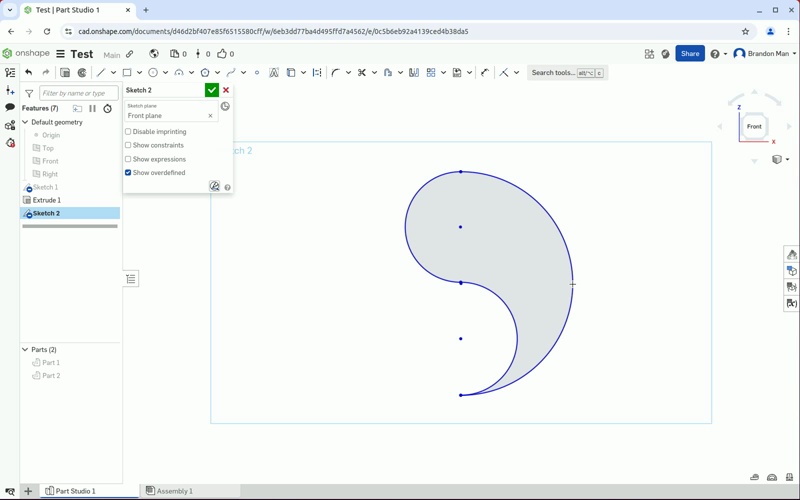
mouse_move(460, 228)
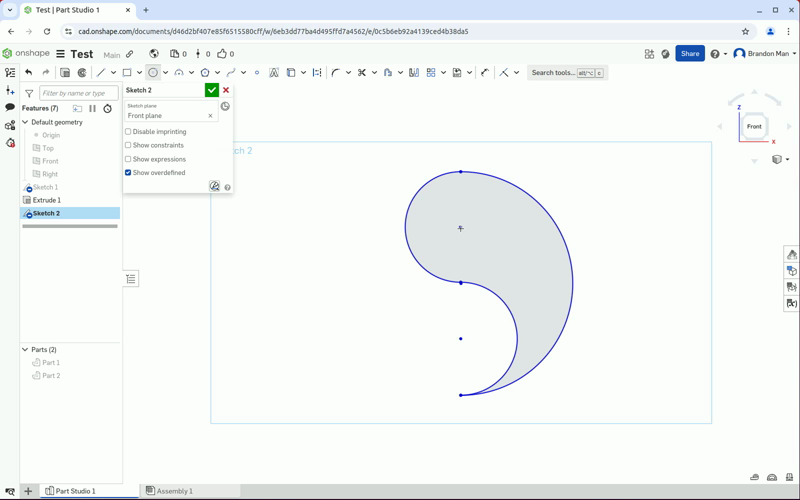
scroll(6)
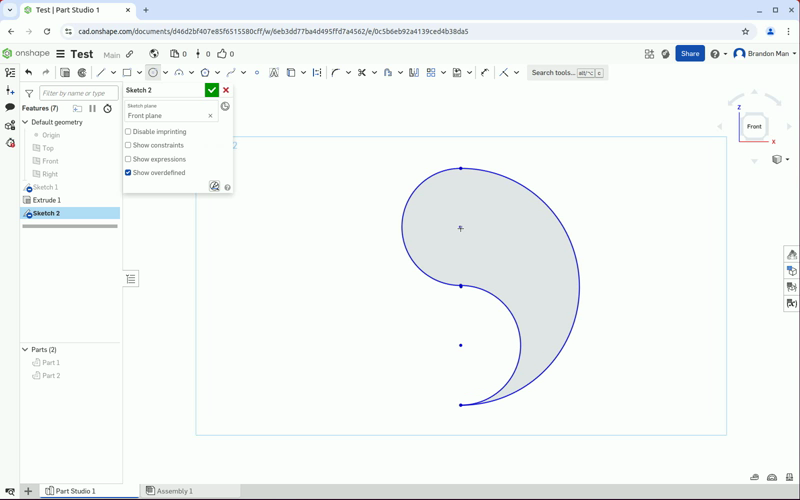
scroll(6)
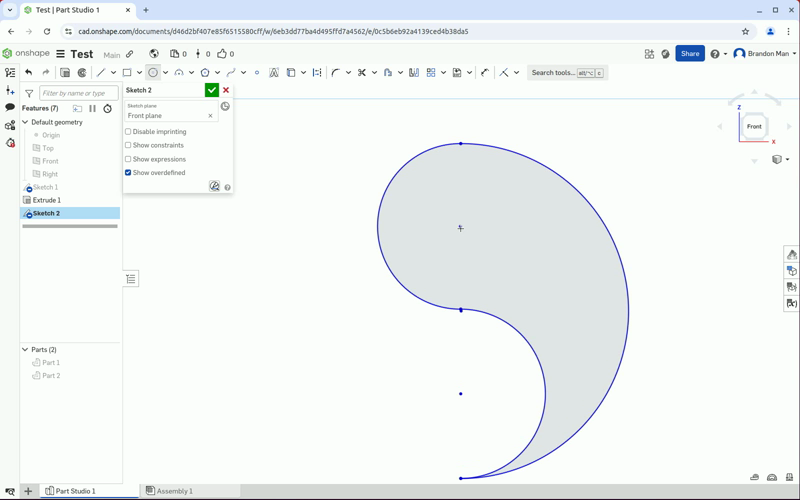
scroll(6)
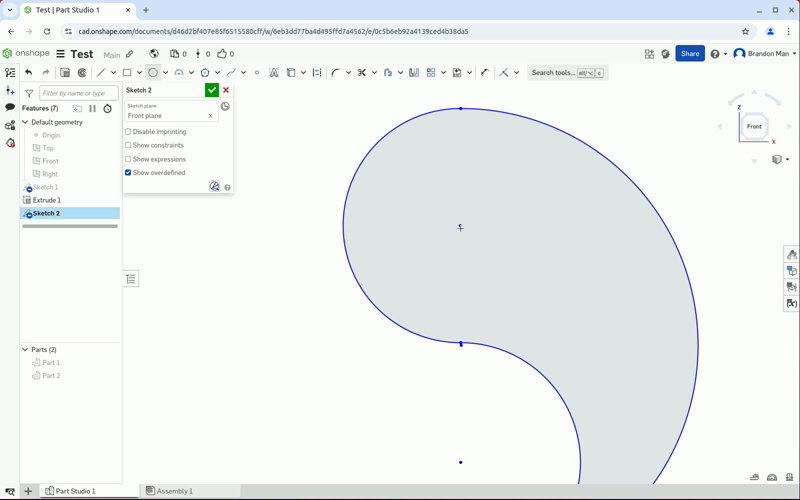
scroll(6)
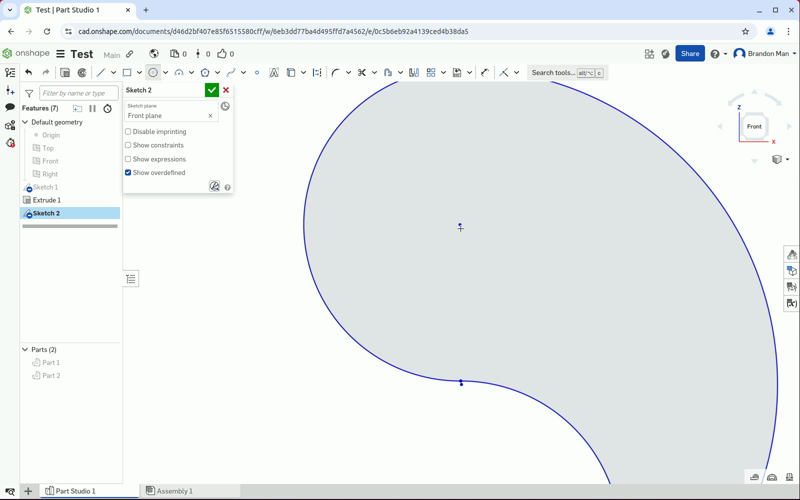
scroll(6)
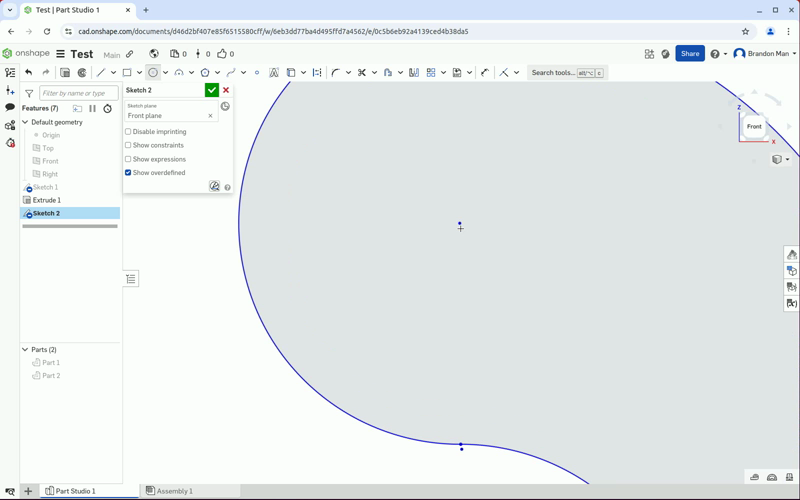
scroll(6)
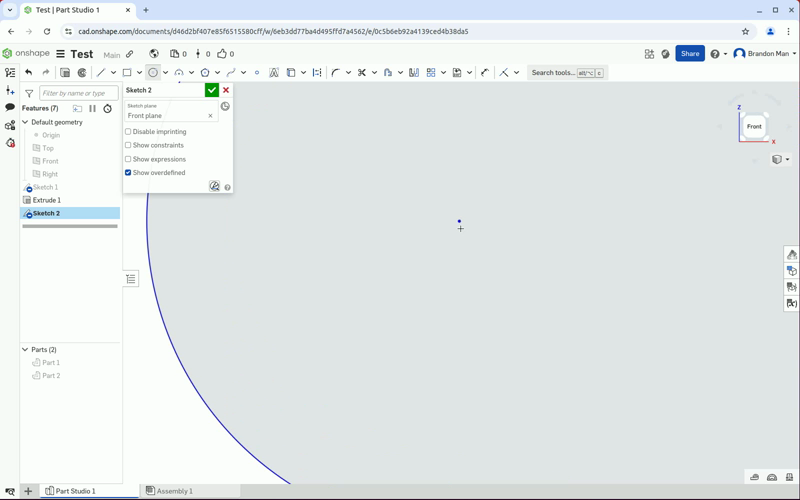
scroll(6)
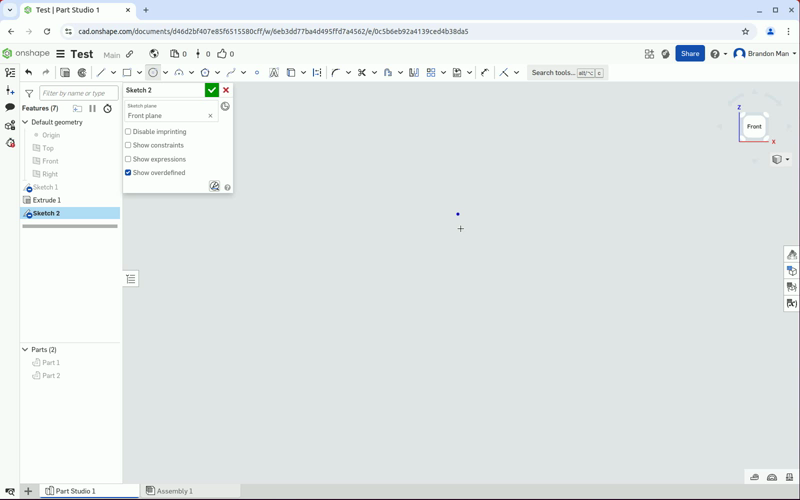
click(460, 228)
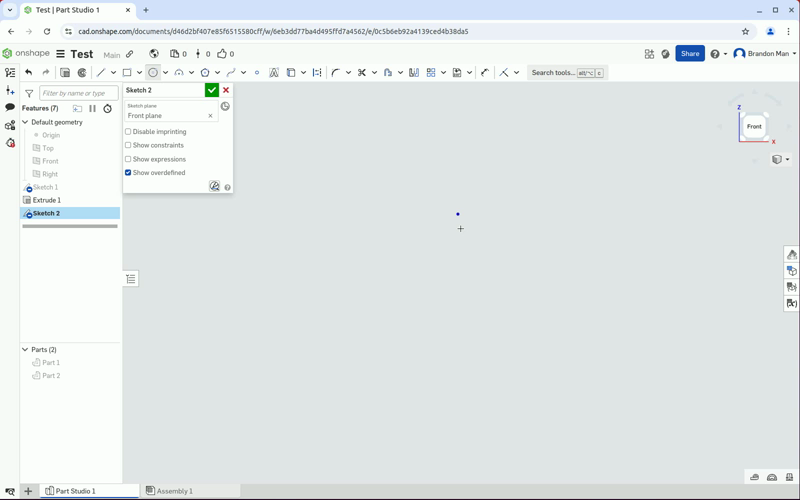
scroll(-6)
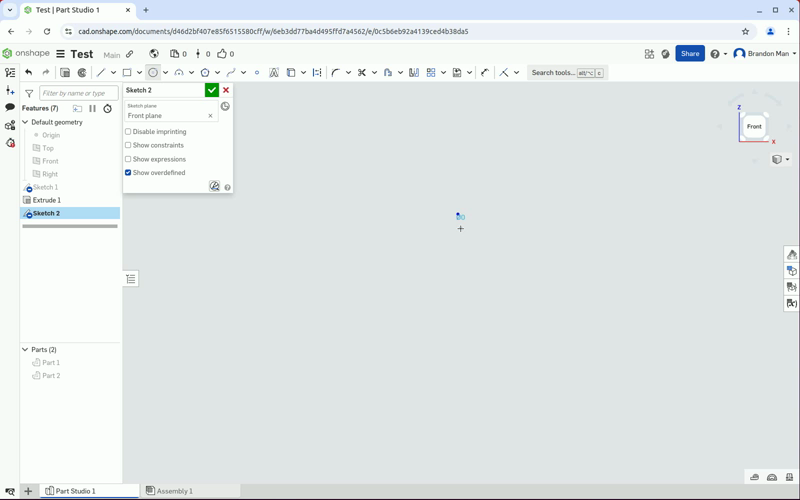
scroll(-6)
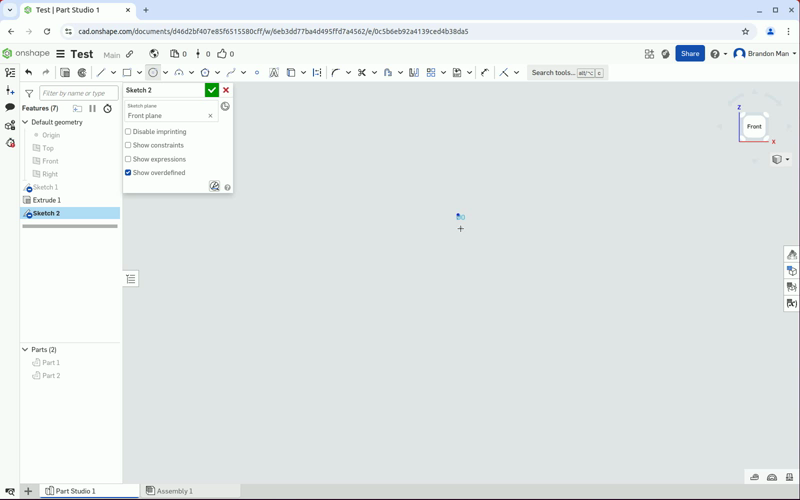
scroll(-6)
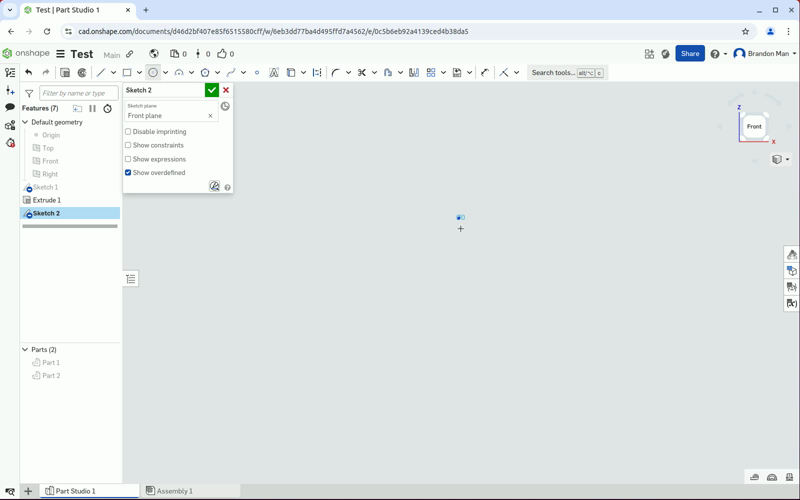
scroll(-6)
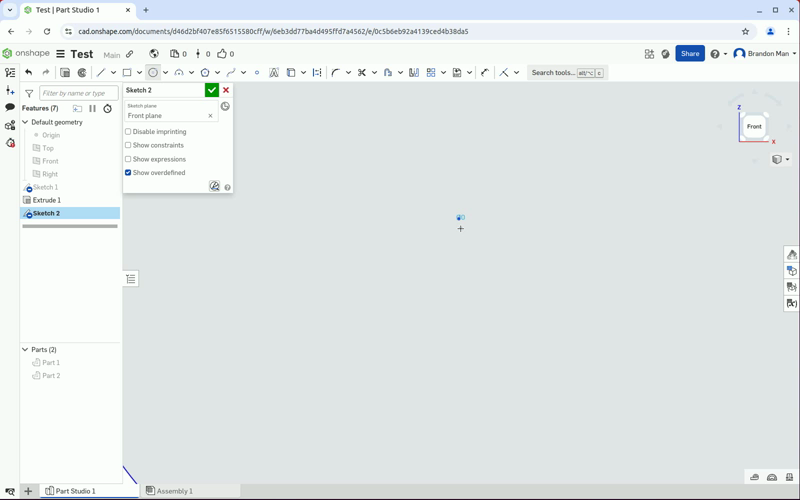
scroll(-6)
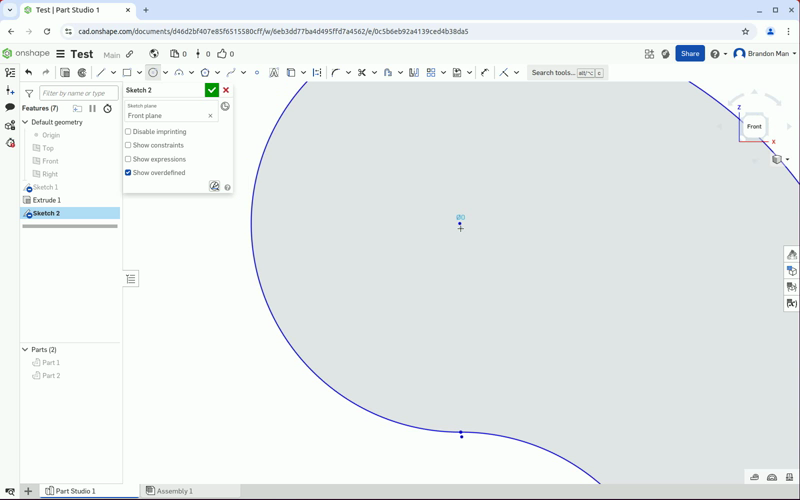
scroll(-6)
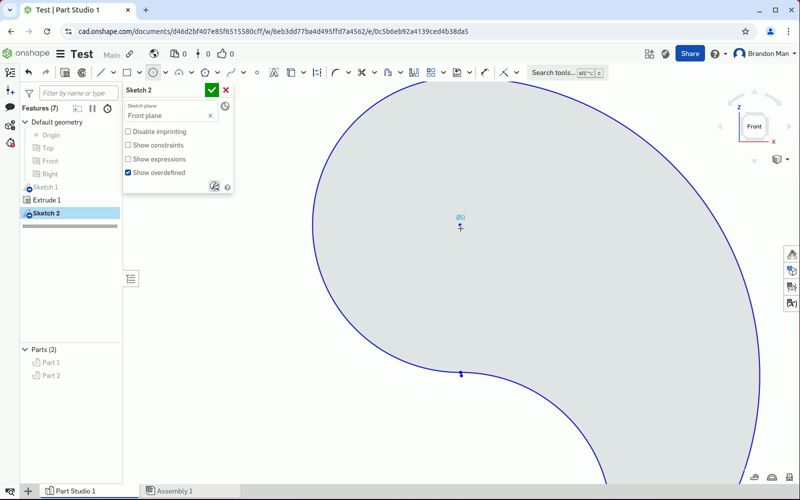
scroll(-6)
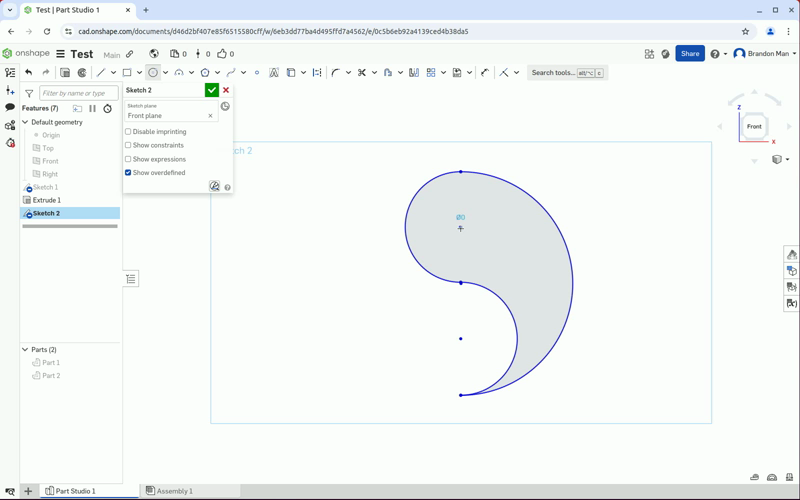
key_up(shift)
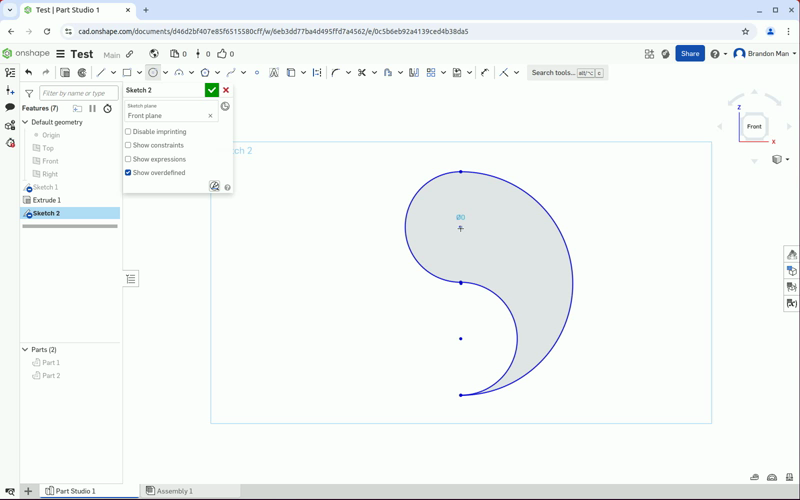
mouse_move(484, 228)
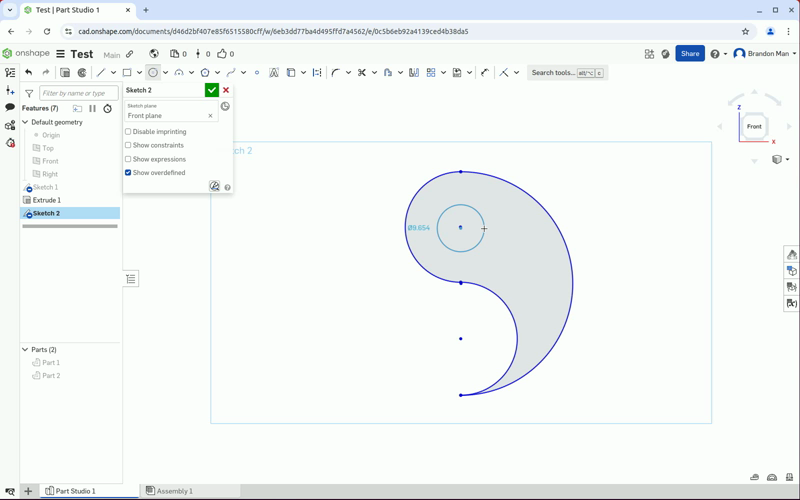
click(484, 228)
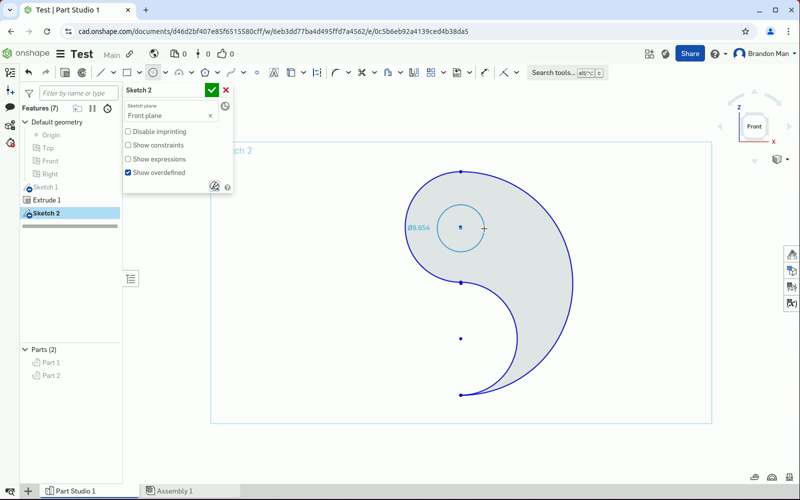
key(esc)
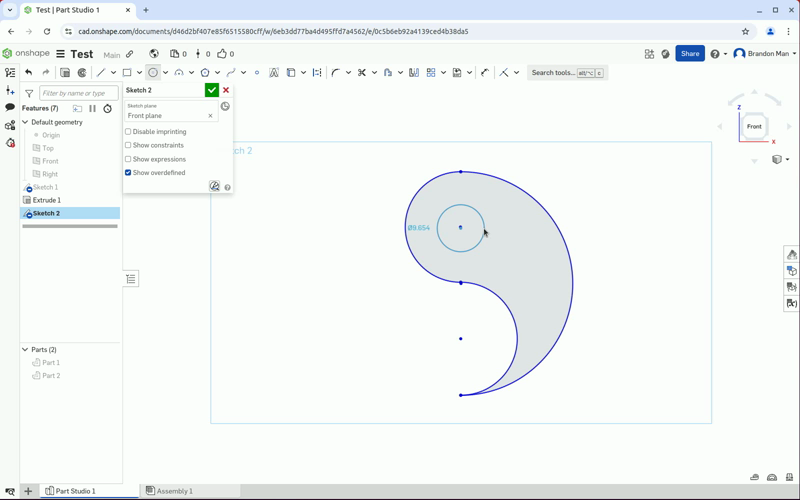
mouse_move(524, 332)
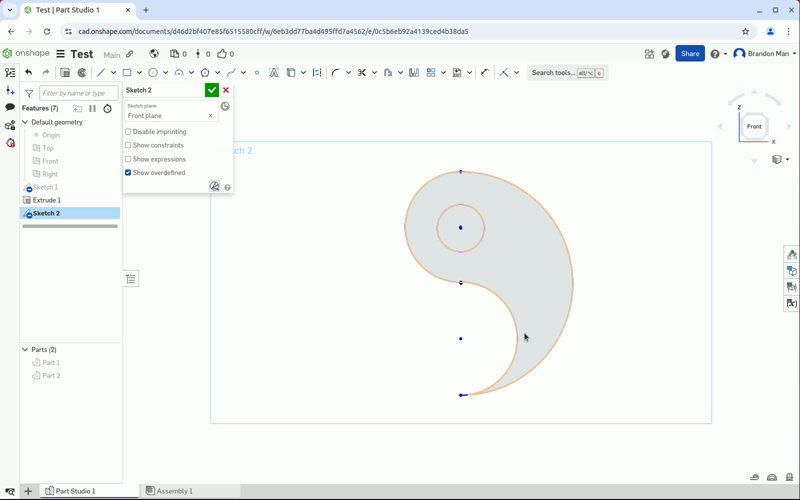
click(524, 332)
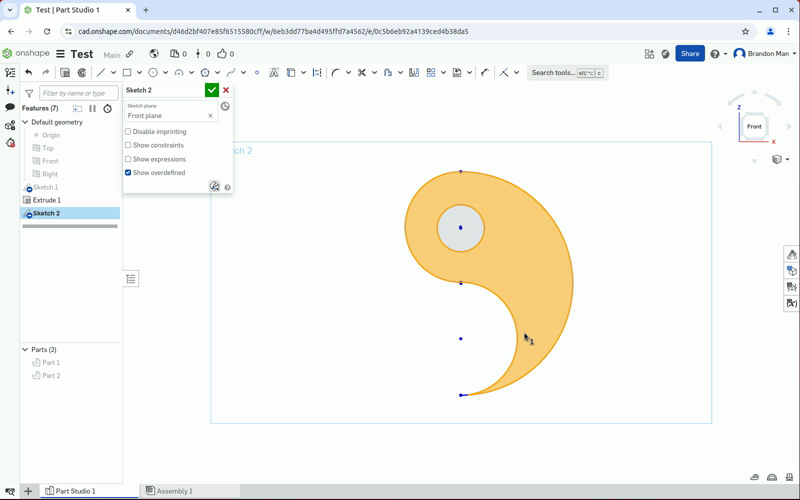
mouse_move(73, 352)
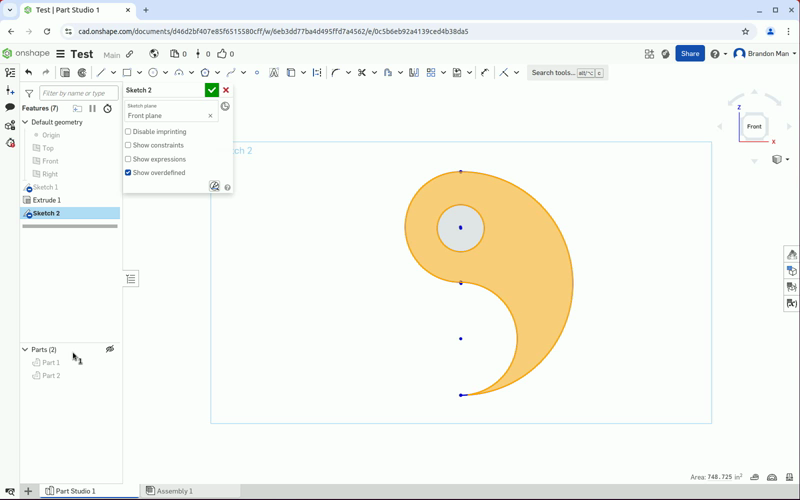
key(shift+y)
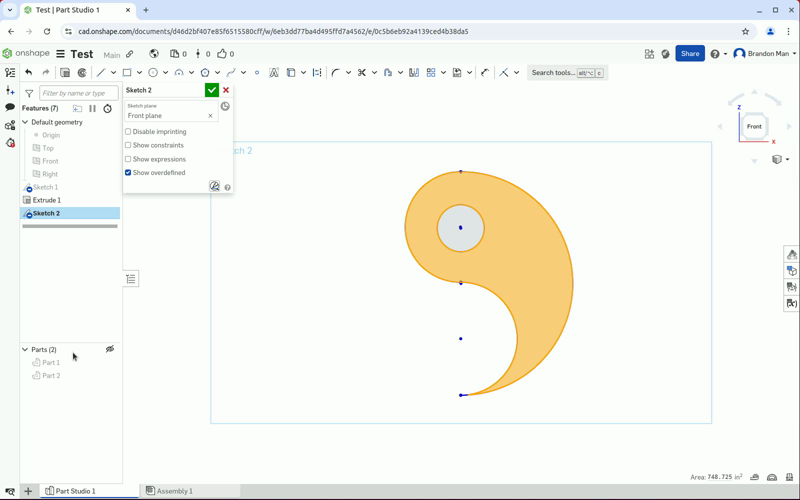
key(shift+e)
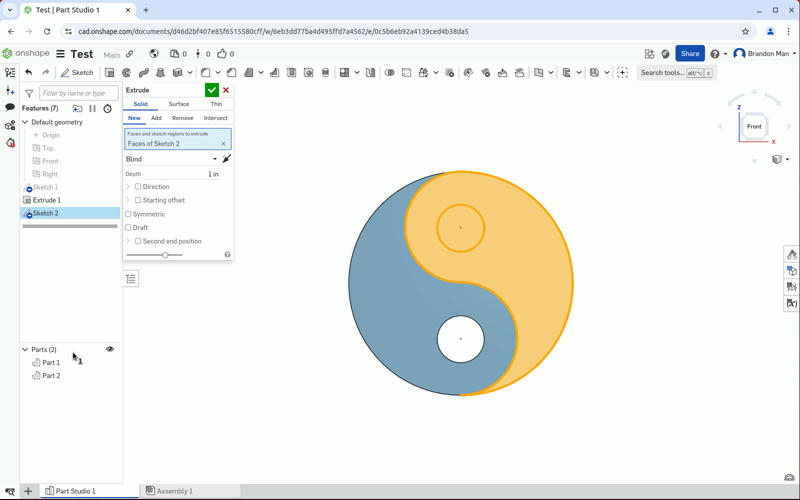
mouse_move(143, 106)
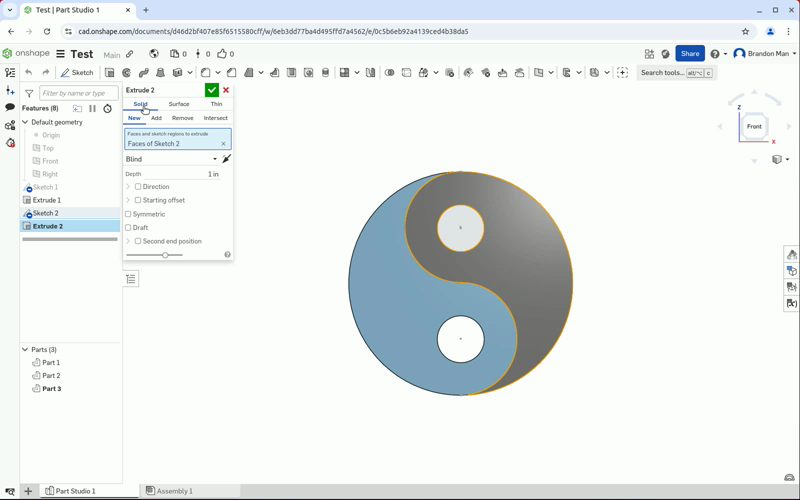
click(143, 106)
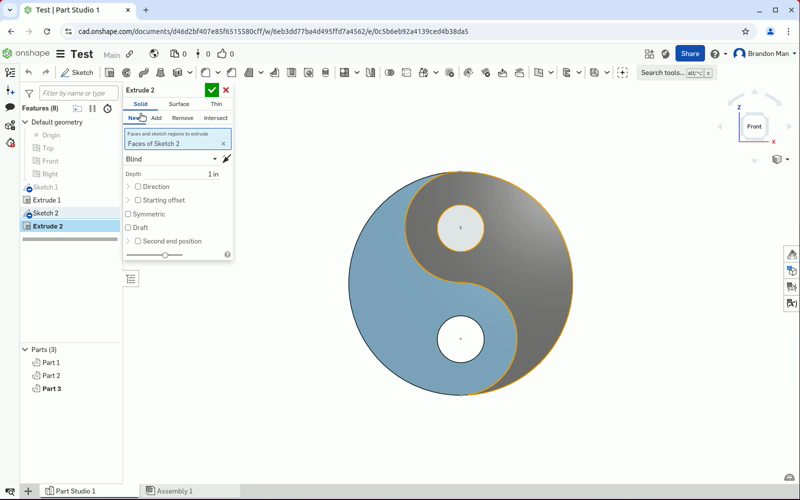
mouse_move(137, 120)
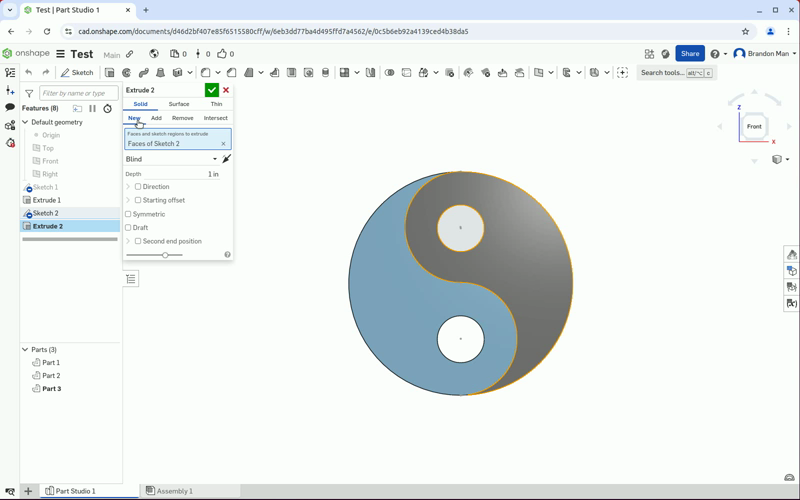
click(137, 120)
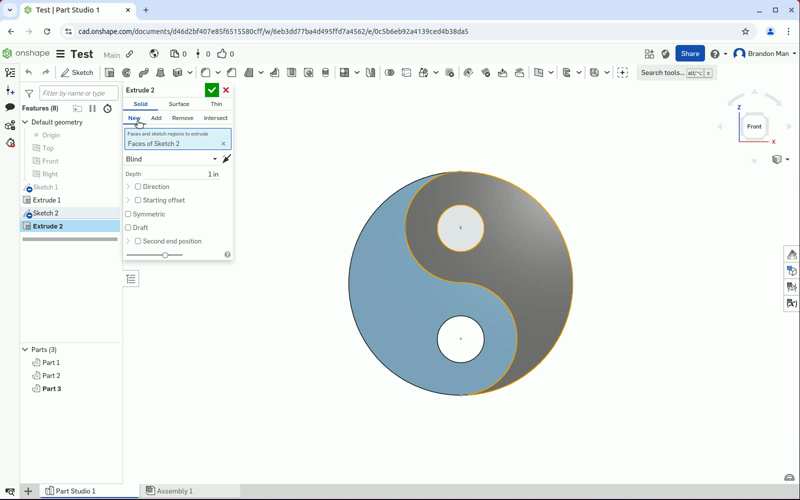
key(tab, 4)
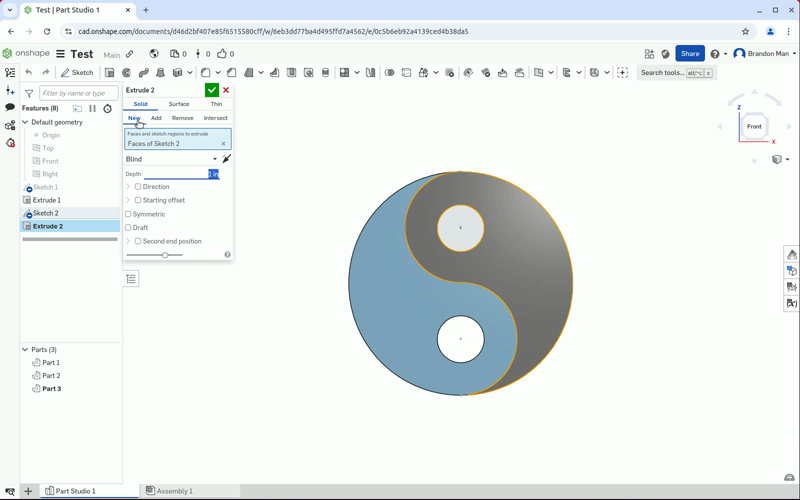
text(8.666)
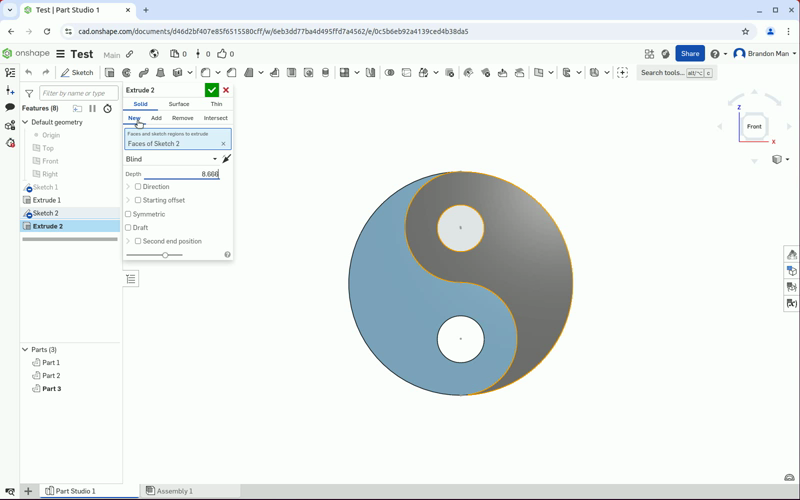
key(tab, 3)
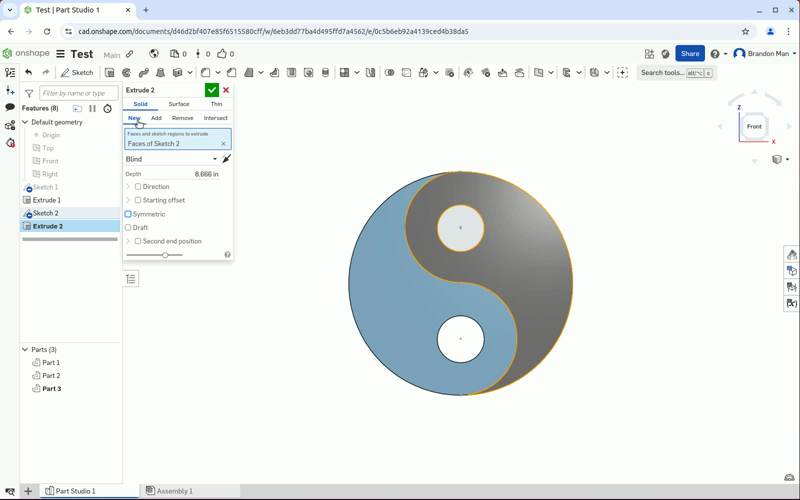
key(space)
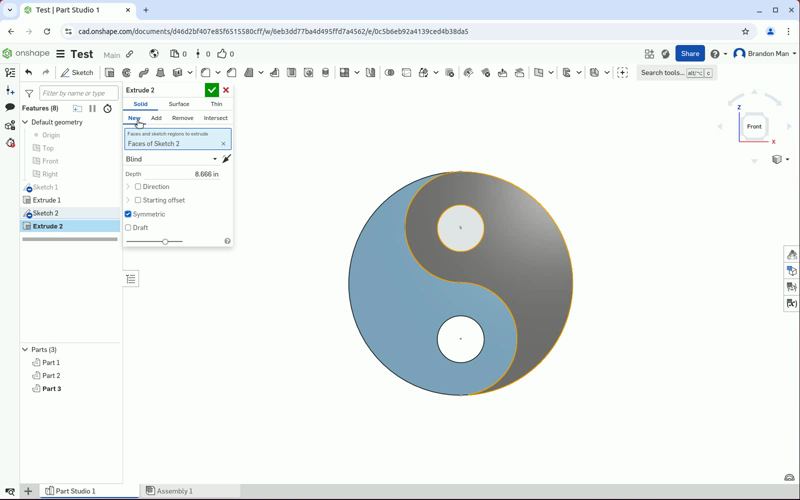
key(enter)
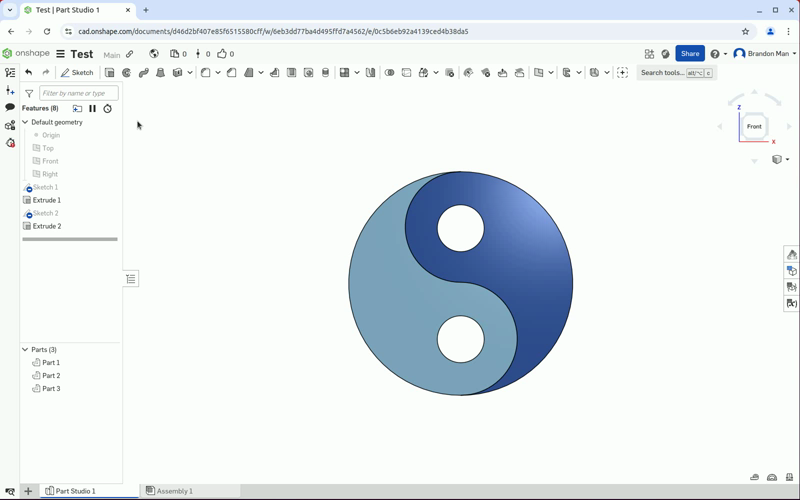
key(shift+h)
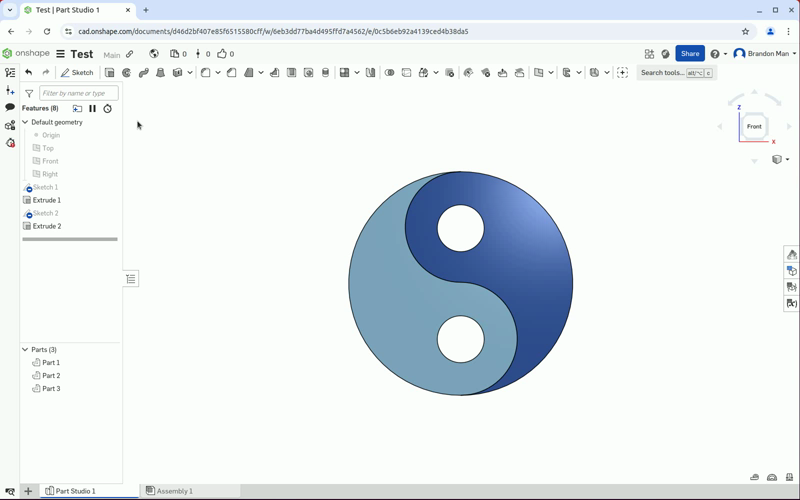
key(shift+h)
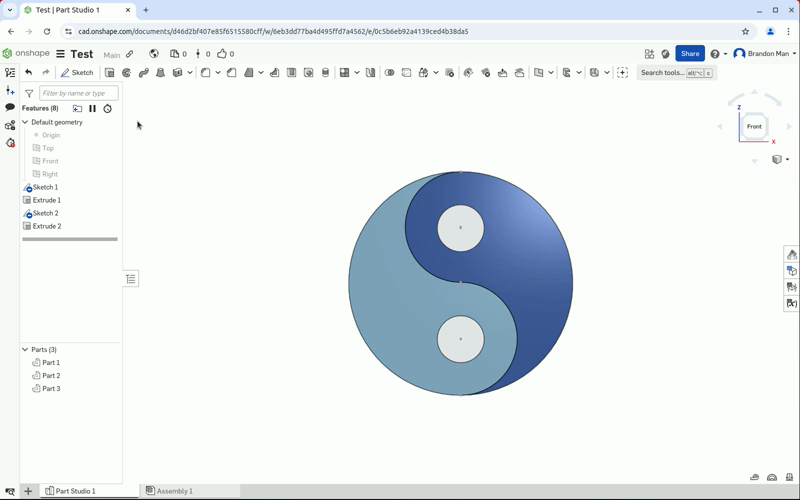
key(shift+7)
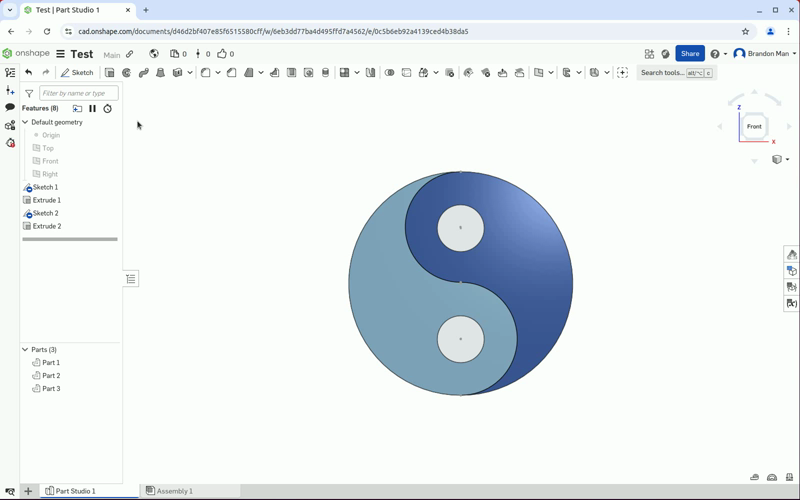
key(left, 2)
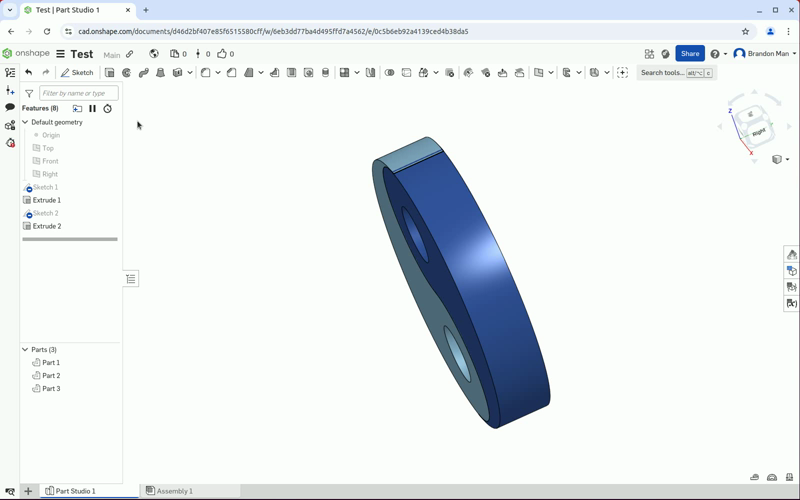
key(down, 2)
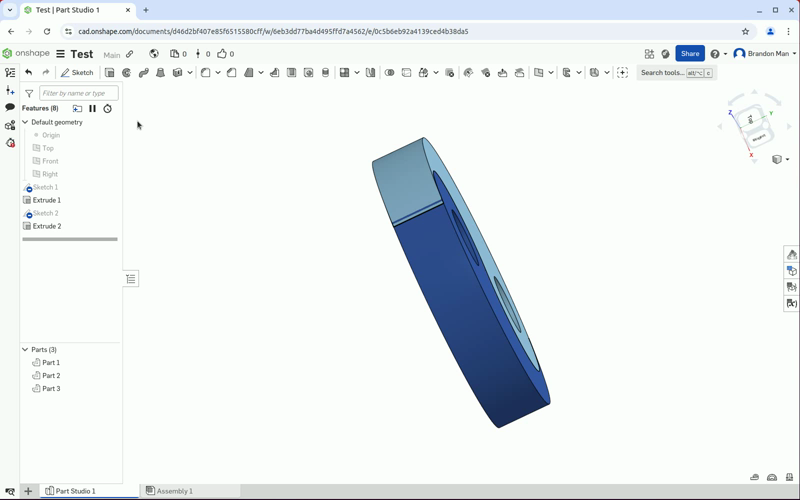
key(up, 2)
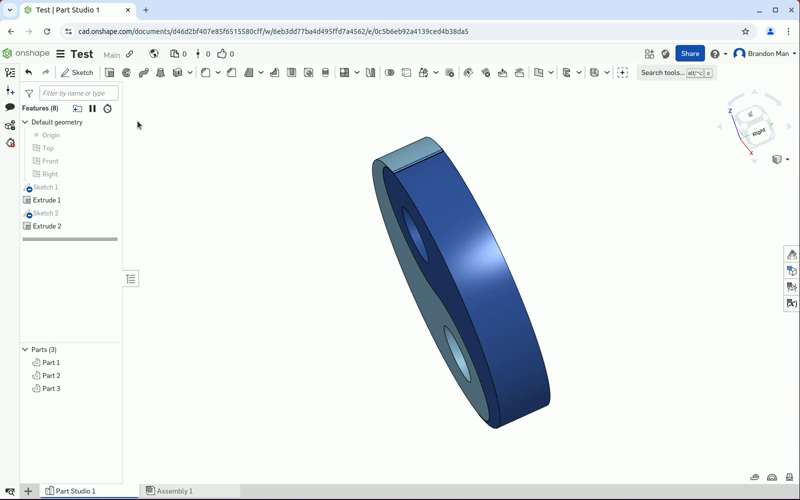
key(right, 2)
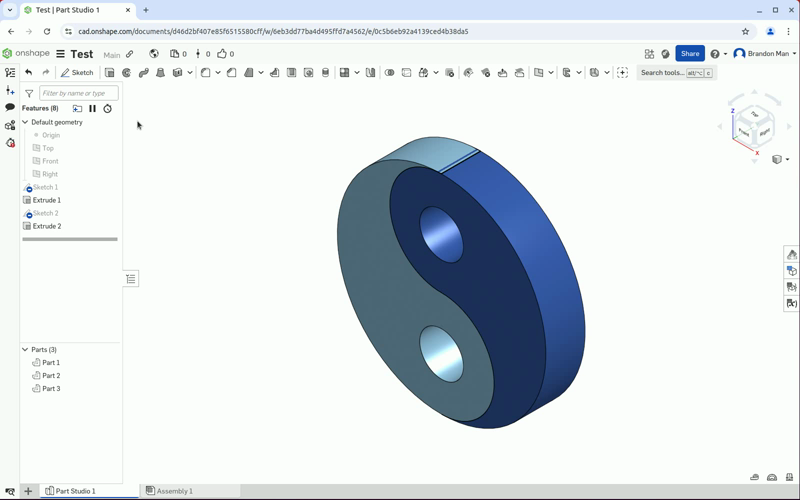
mouse_move(73, 189)
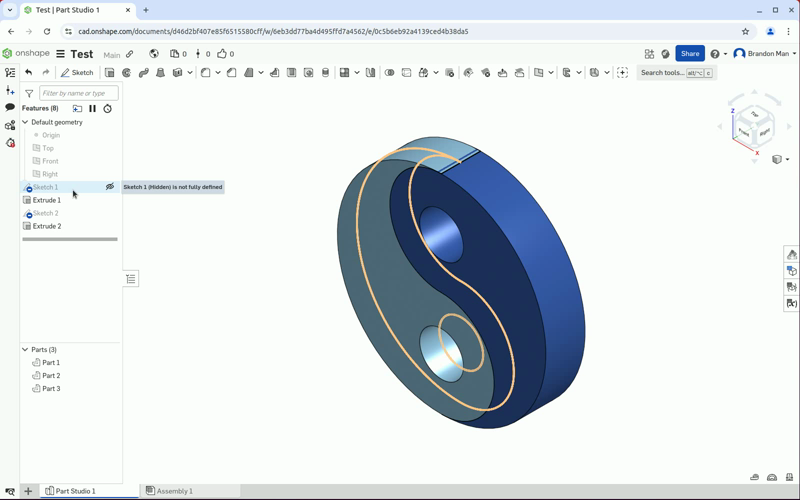
click(73, 189)